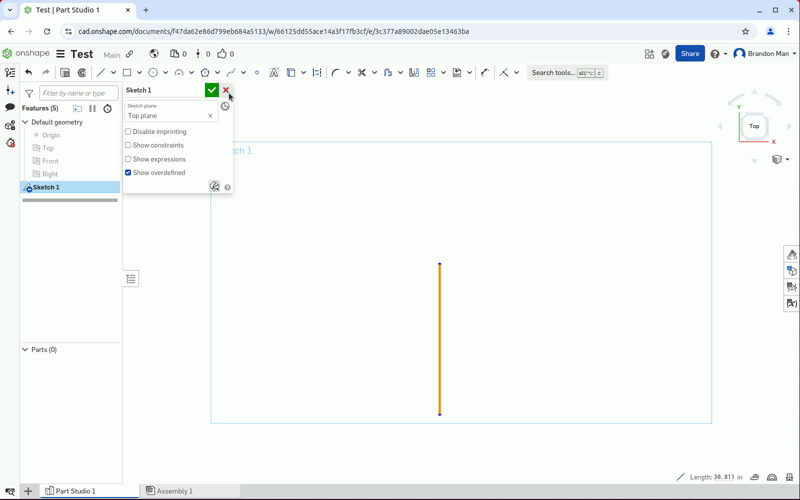
key(shift+h)
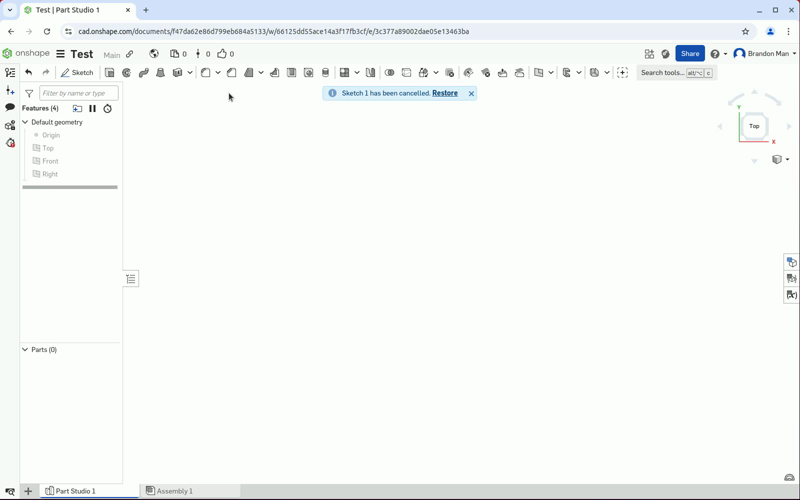
mouse_move(73, 352)
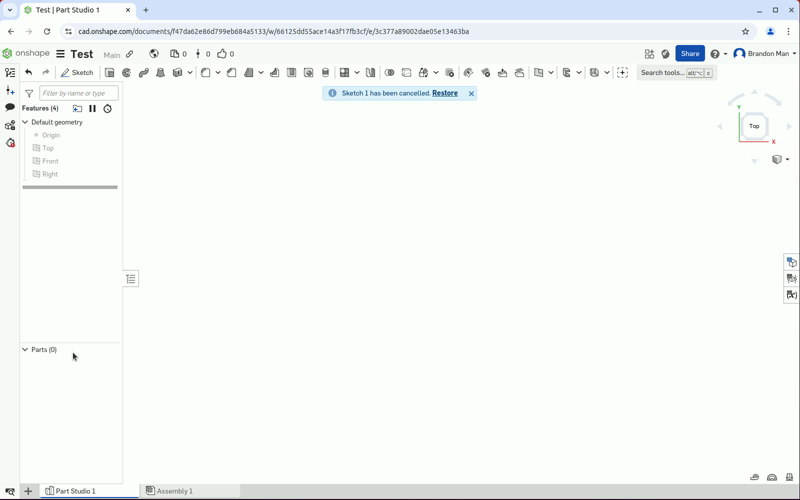
key(y)
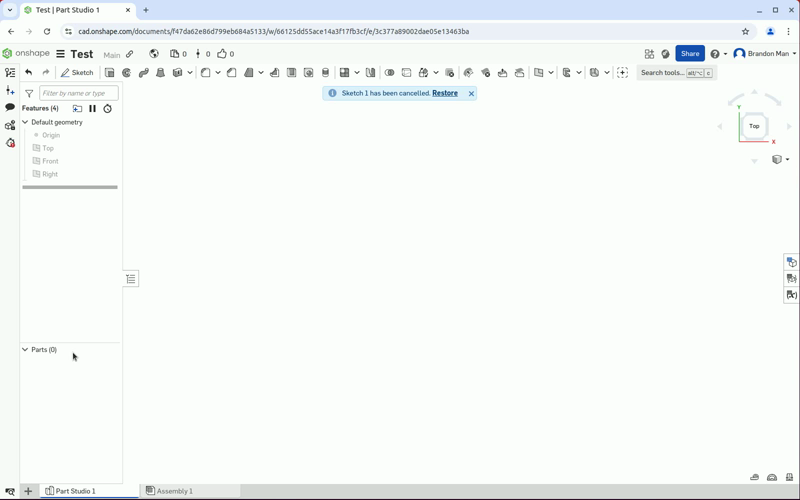
key(shift+p)
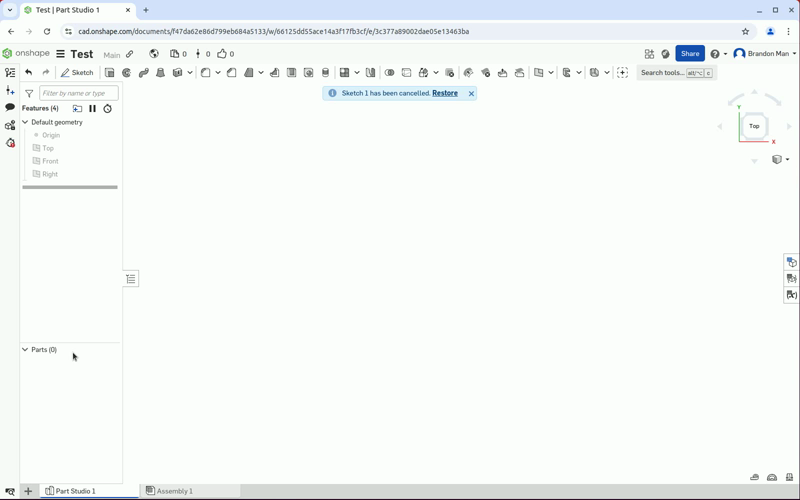
key(space)
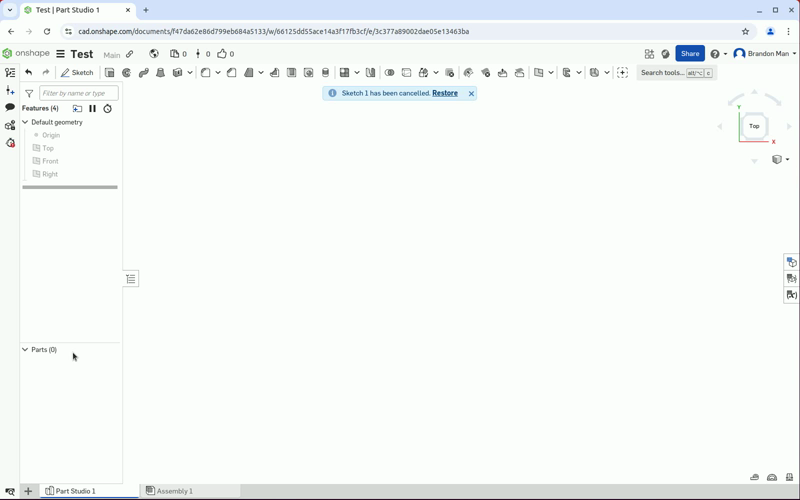
key_down(shift)
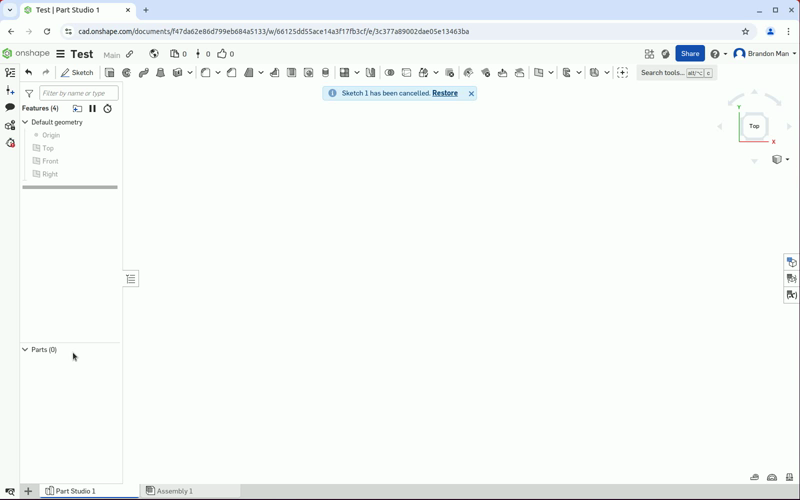
key(up)
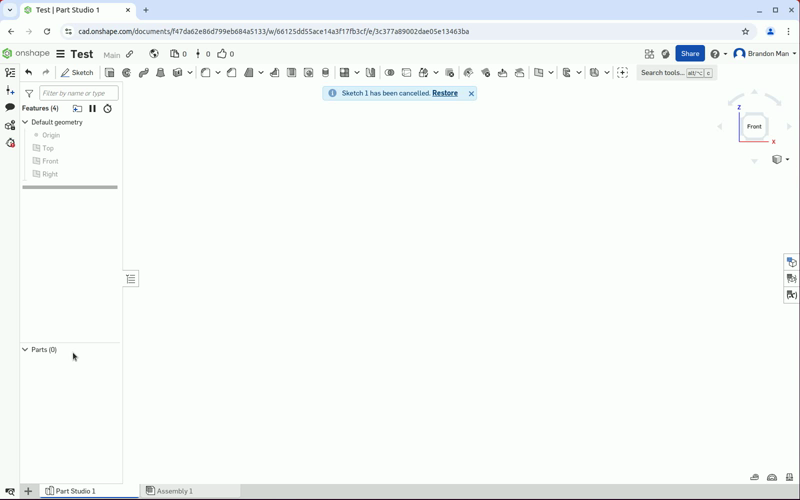
key_up(shift)
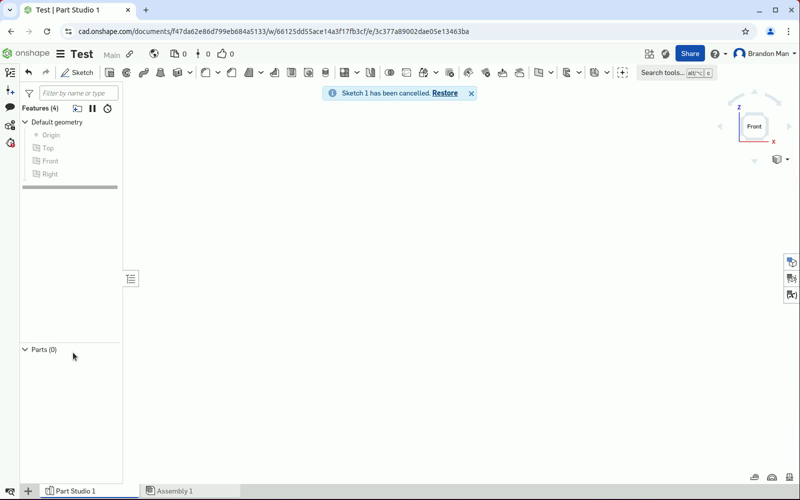
mouse_move(73, 352)
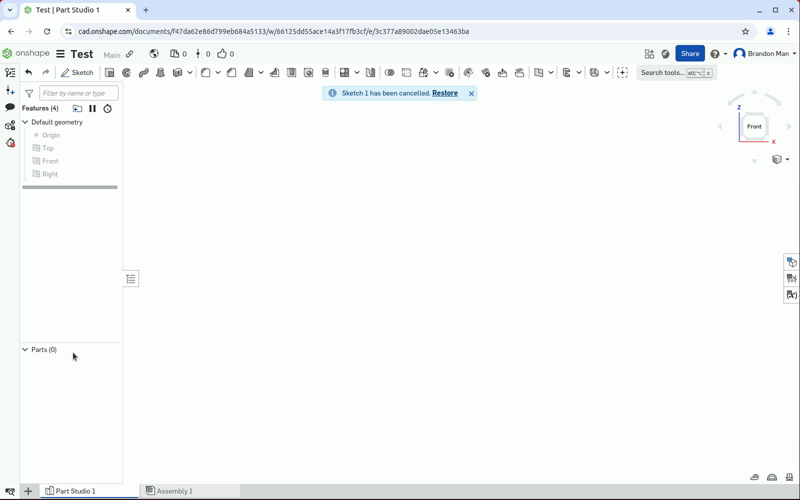
key(shift+y)
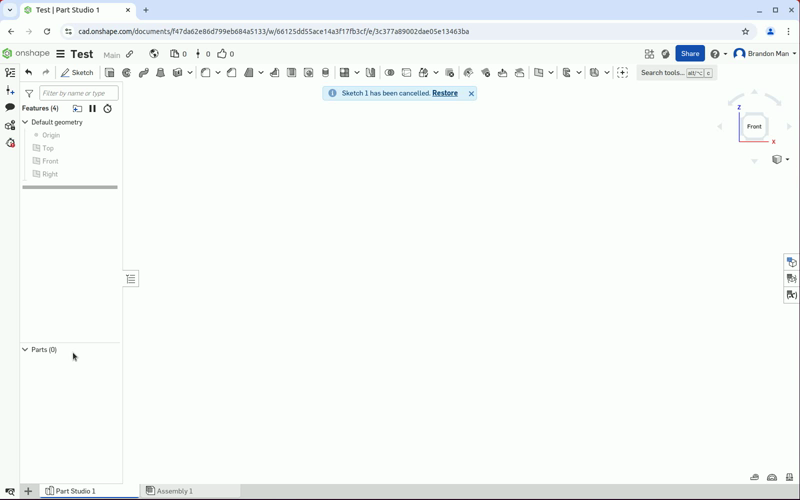
key(shift+s)
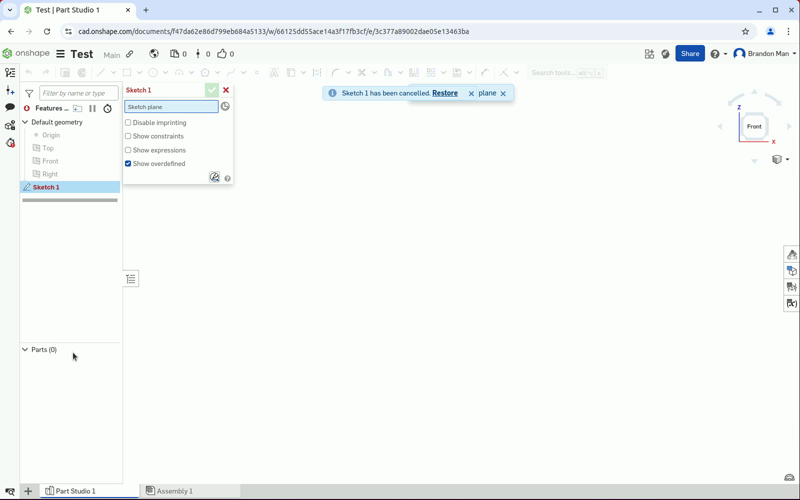
mouse_move(73, 163)
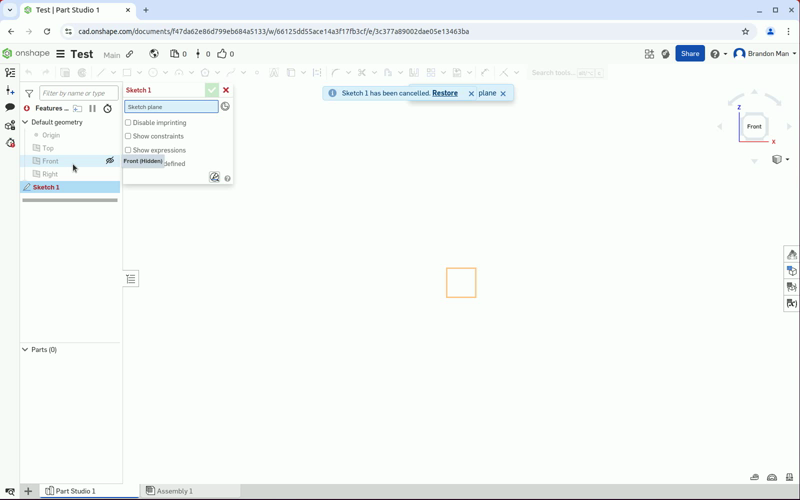
click(73, 163)
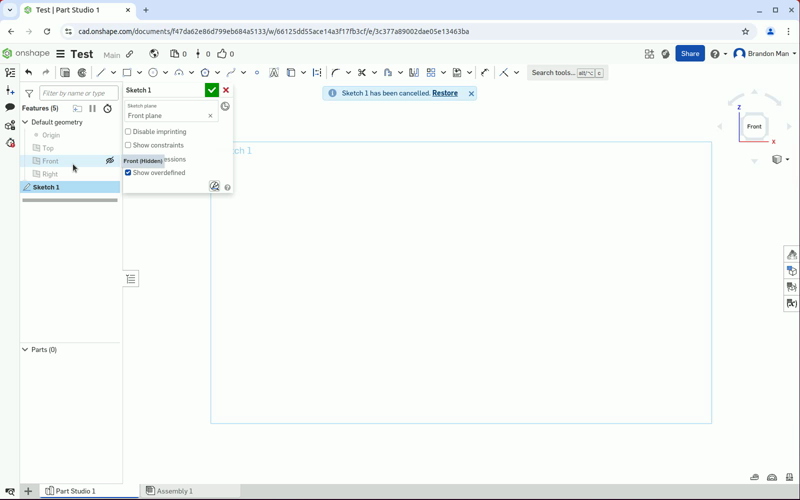
mouse_move(73, 352)
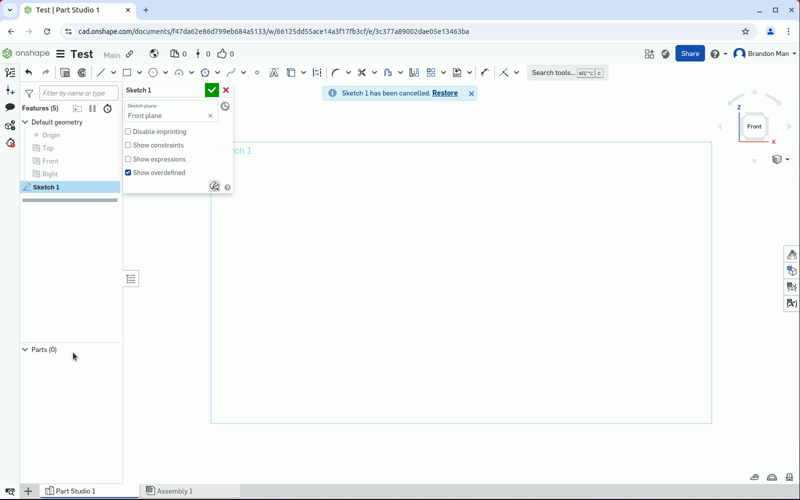
key(y)
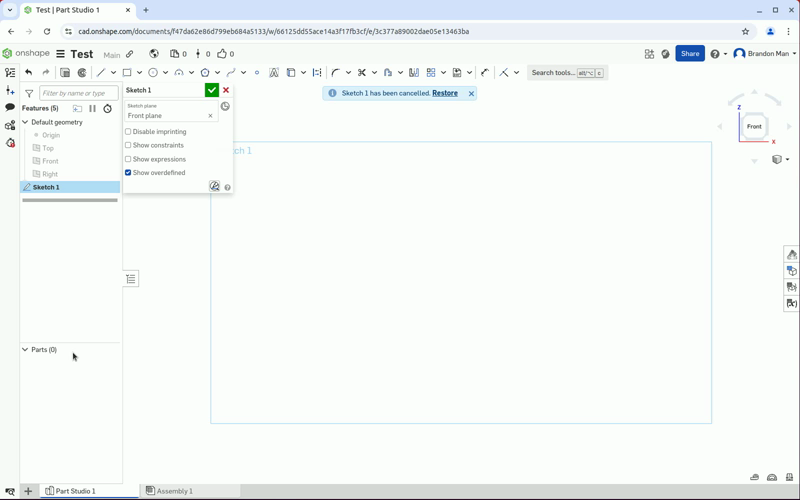
key(l)
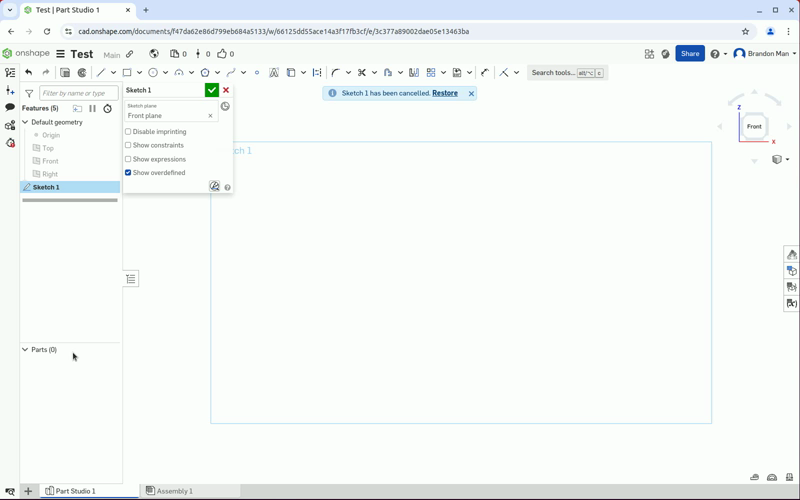
key_down(shift)
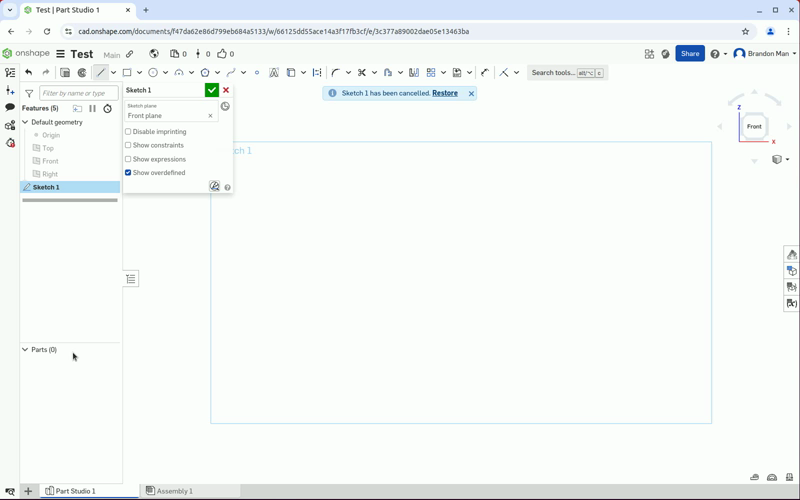
mouse_move(422, 340)
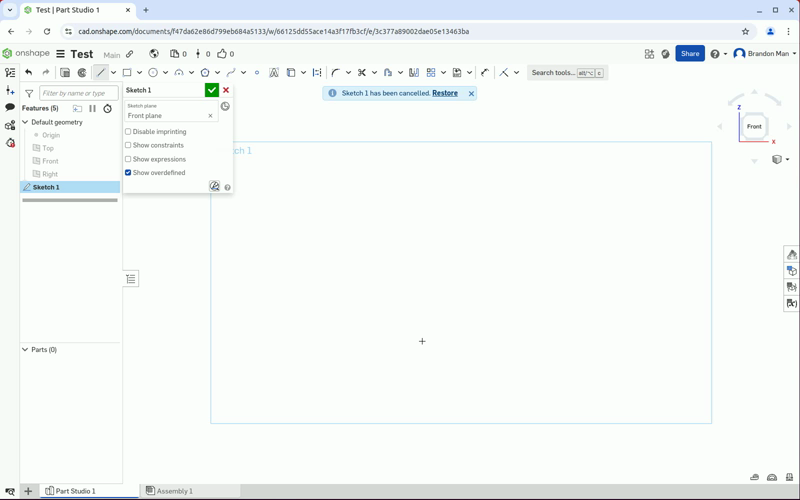
click(422, 340)
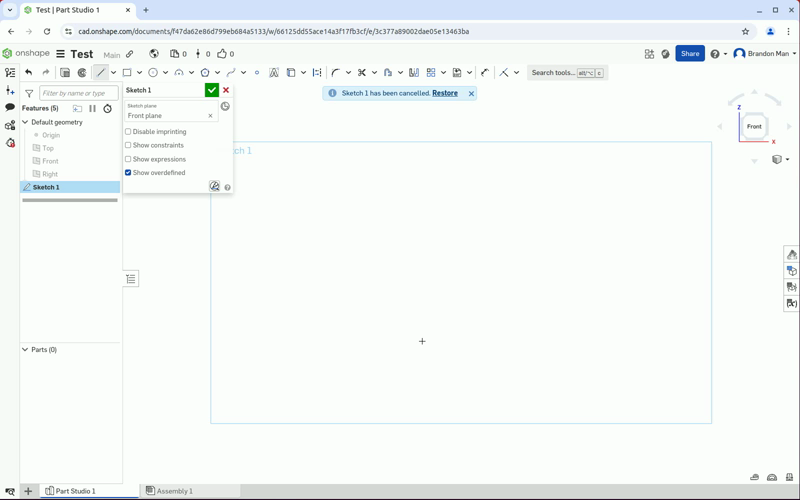
key_up(shift)
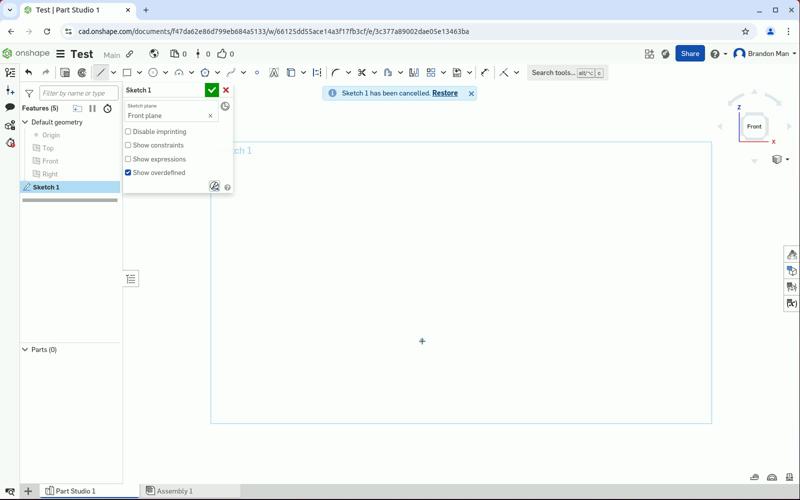
key_down(shift)
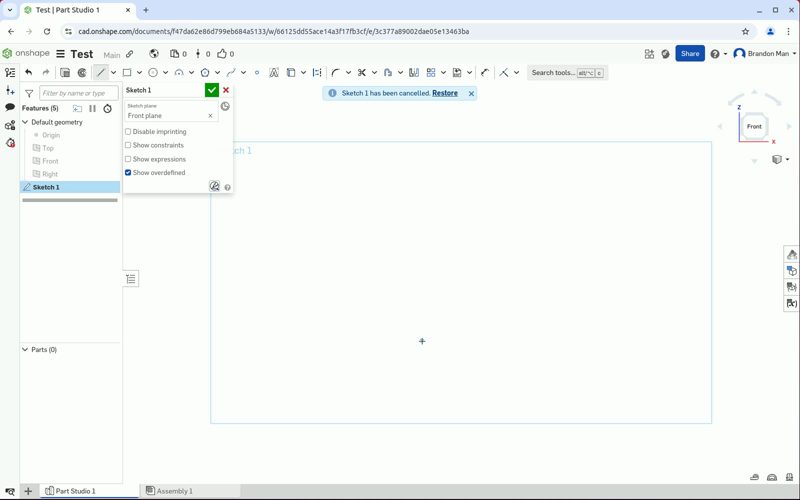
mouse_move(452, 340)
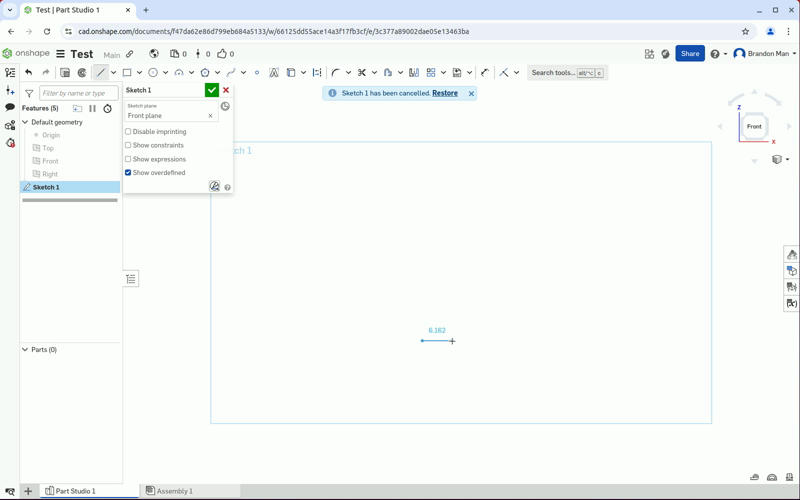
mouse_move(450, 340)
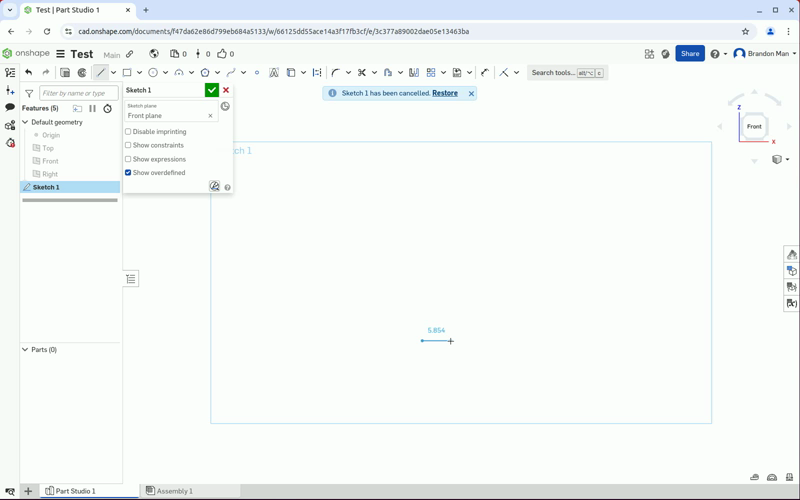
click(450, 340)
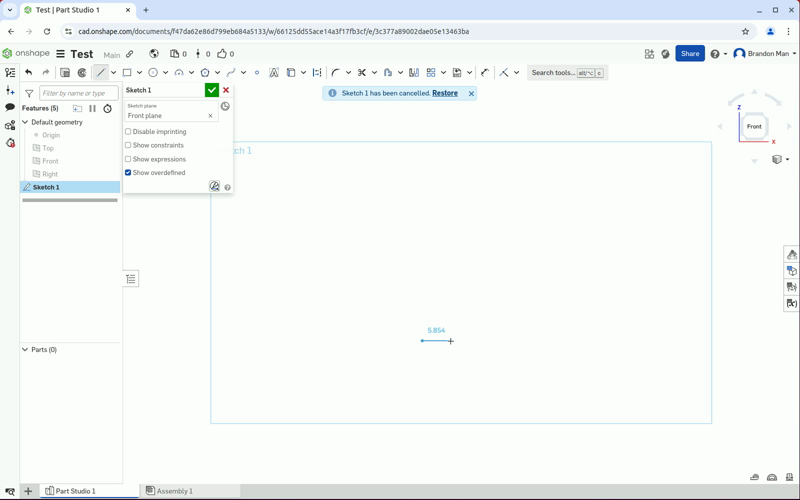
key_up(shift)
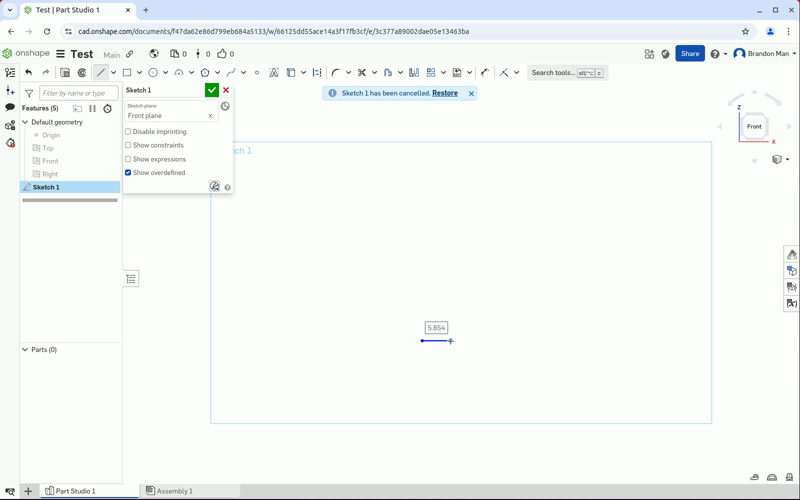
key_down(shift)
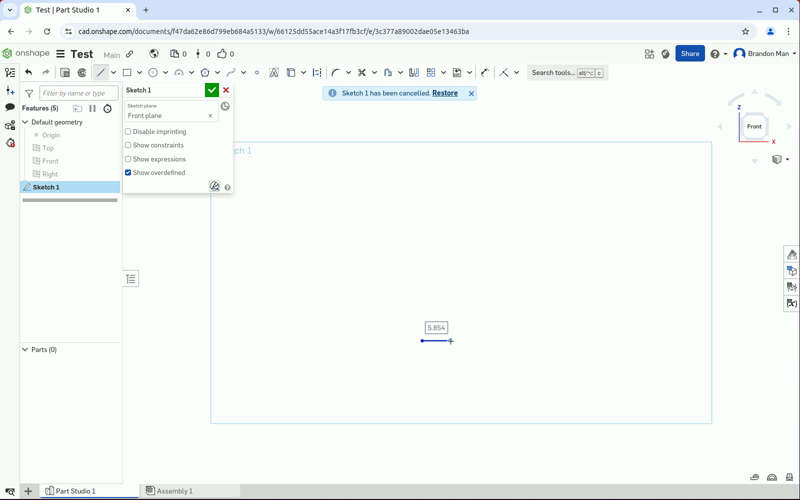
mouse_move(450, 255)
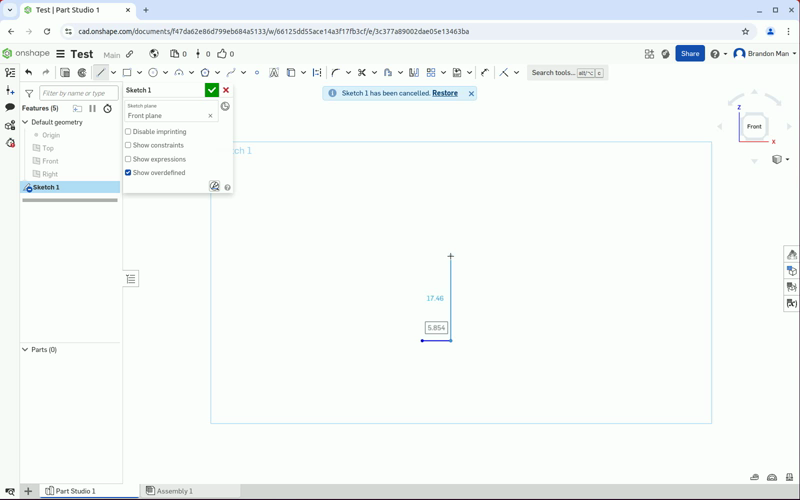
click(450, 255)
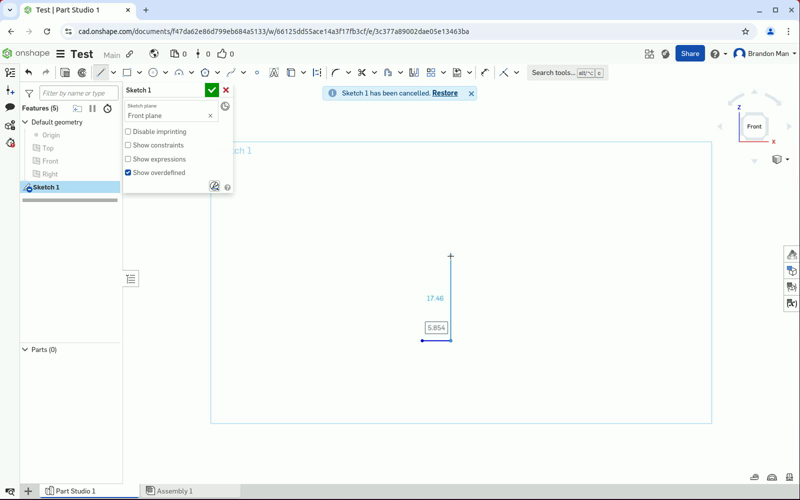
key_up(shift)
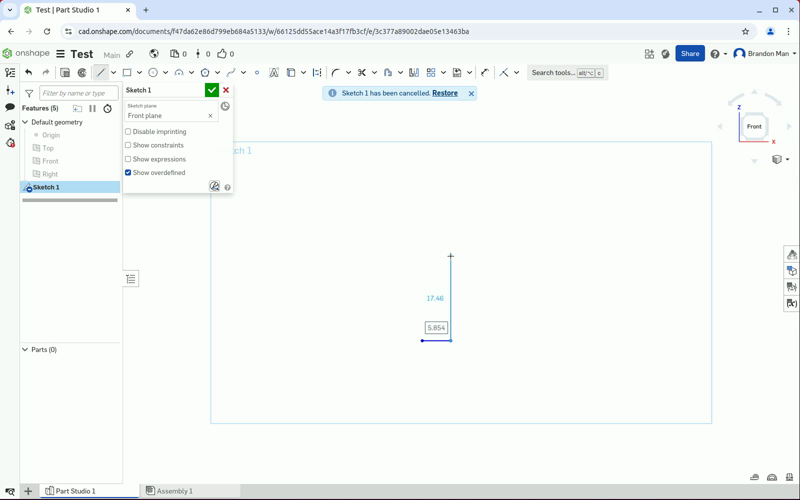
key_down(shift)
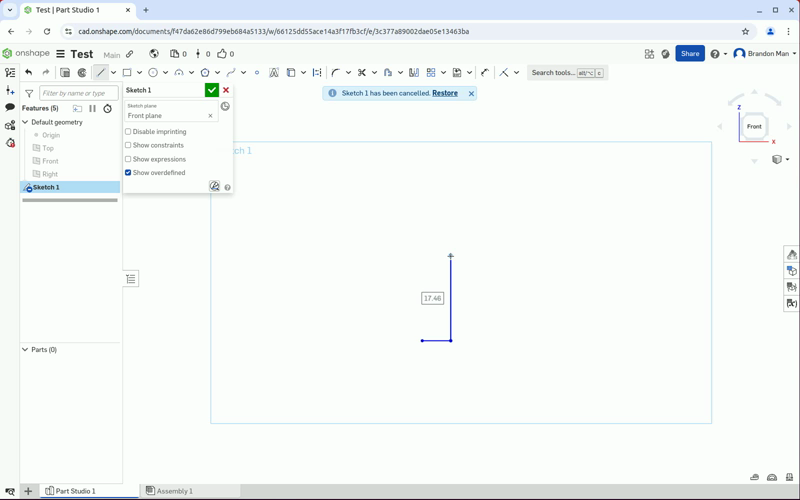
mouse_move(480, 255)
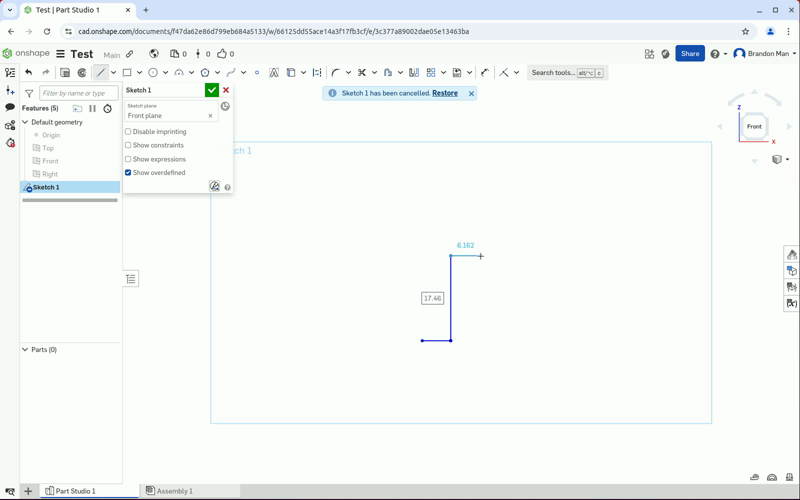
mouse_move(422, 255)
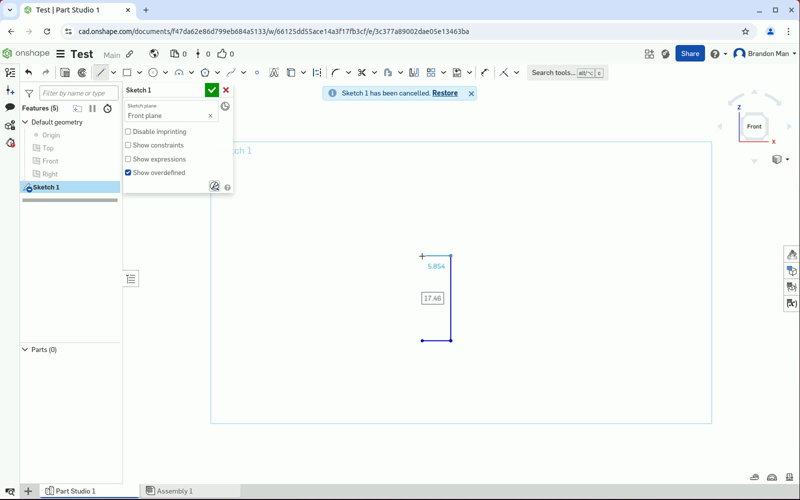
click(422, 255)
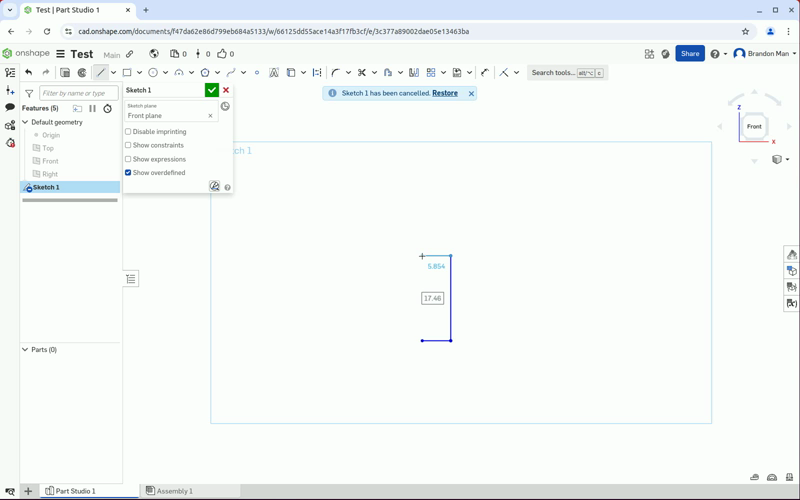
key_up(shift)
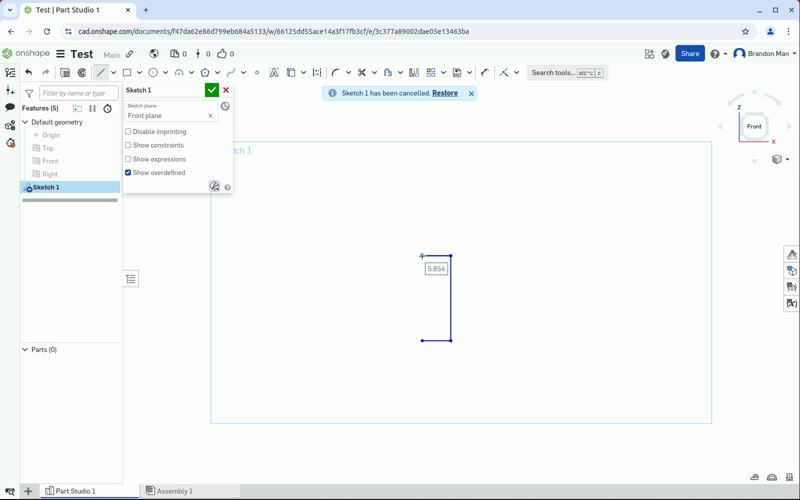
key_down(shift)
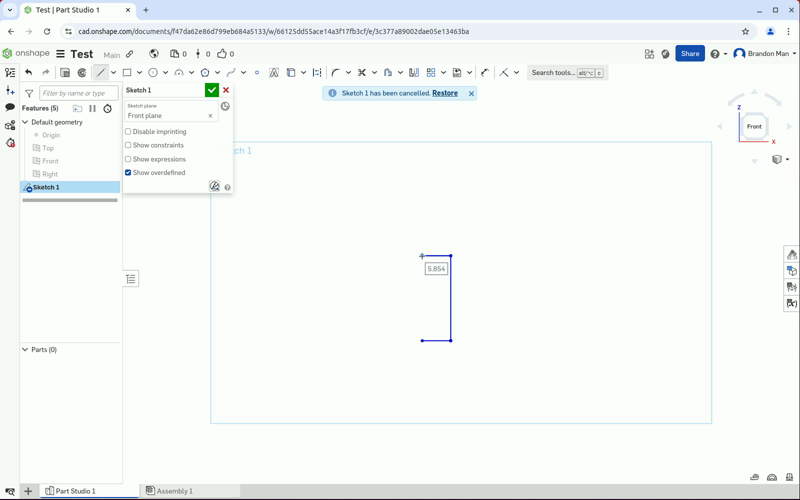
mouse_move(422, 340)
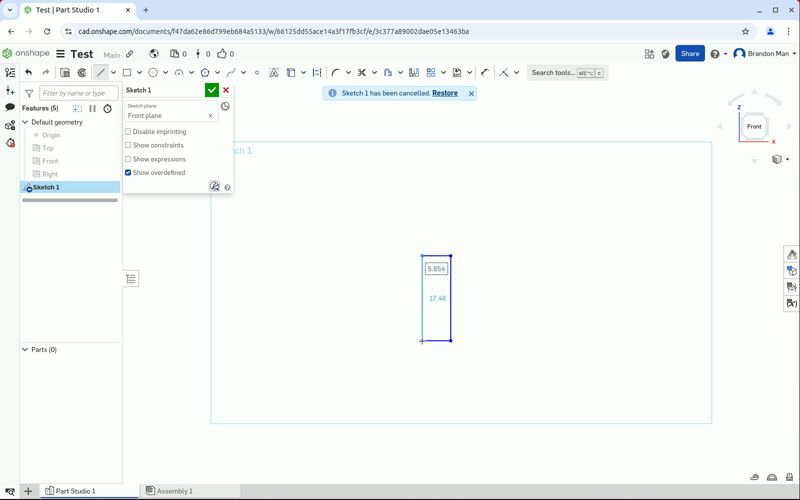
key_up(shift)
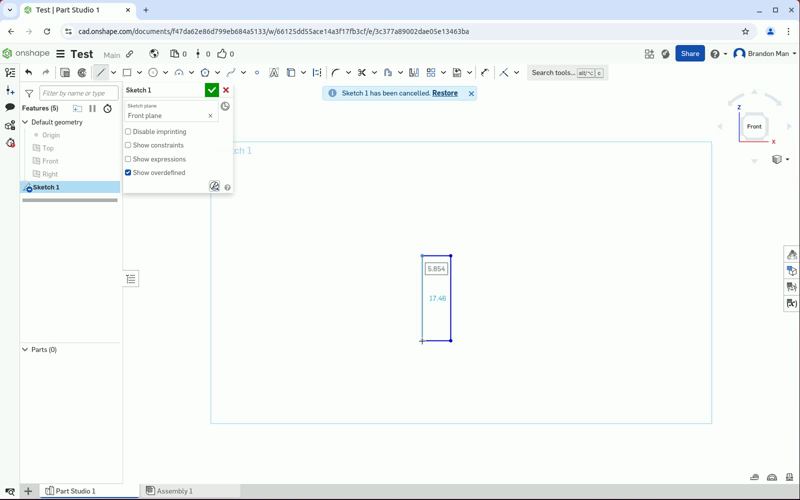
click(422, 340)
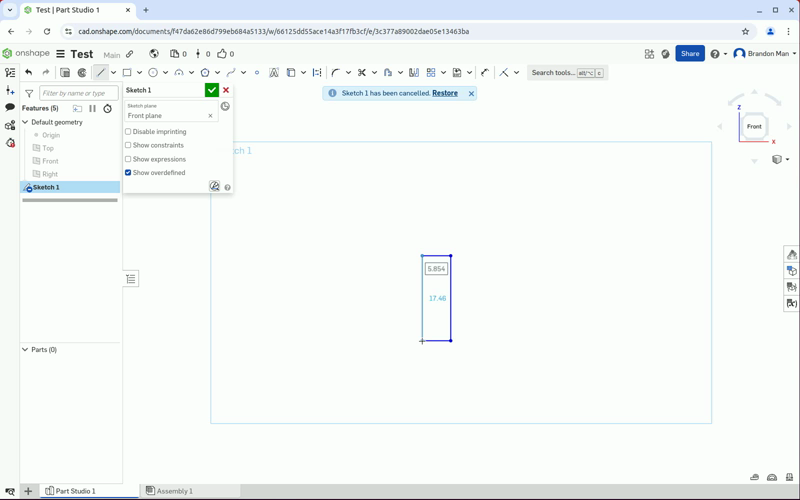
key(esc)
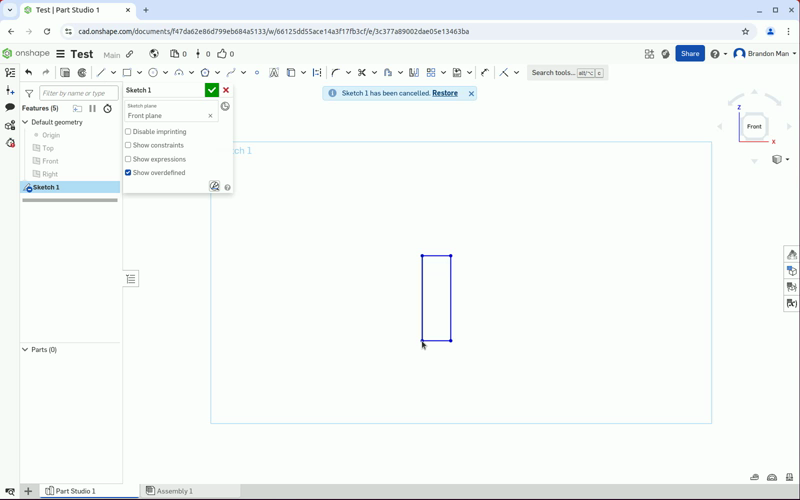
mouse_move(438, 323)
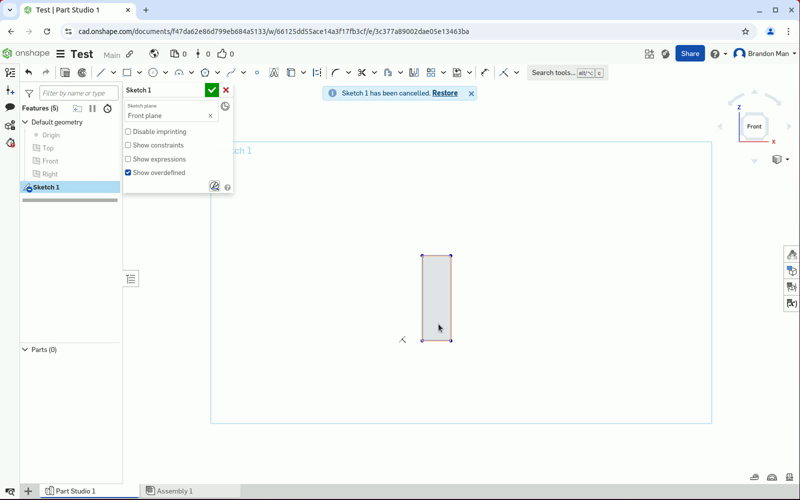
click(438, 323)
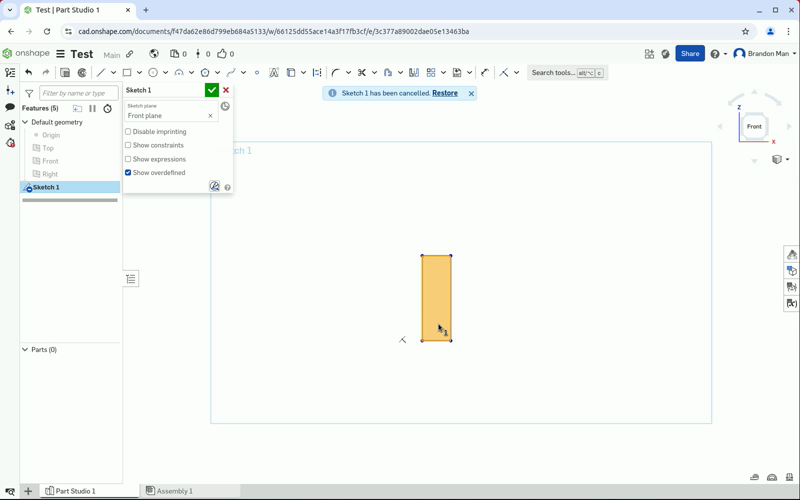
mouse_move(73, 352)
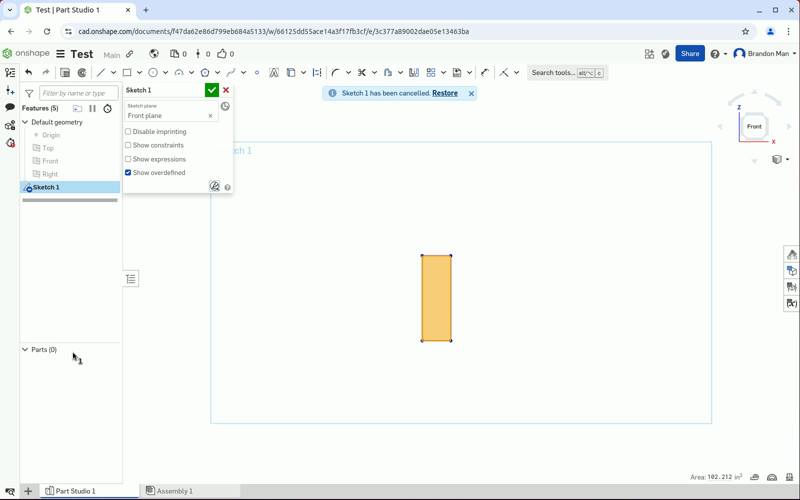
key(shift+y)
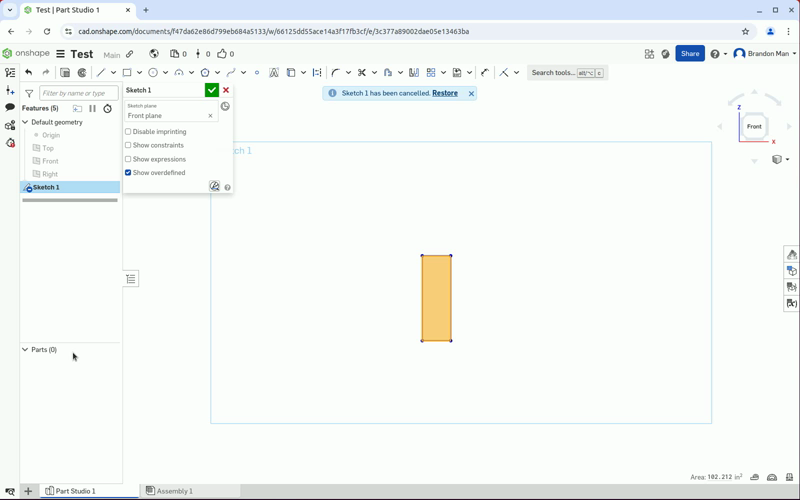
key(shift+e)
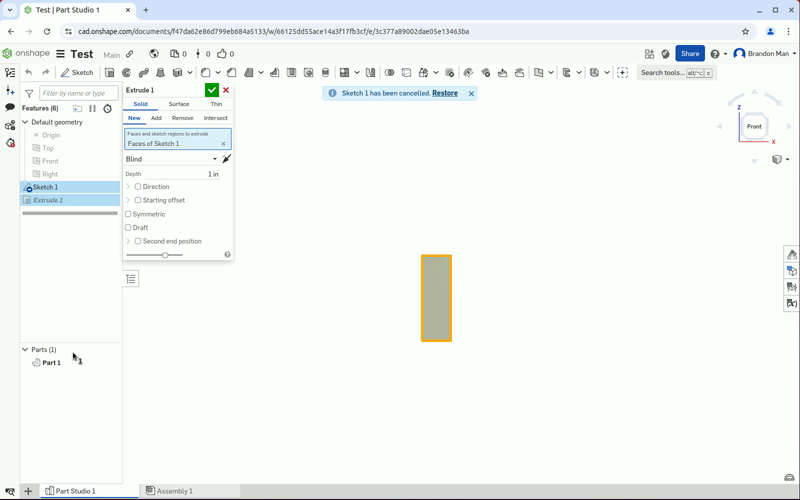
mouse_move(143, 106)
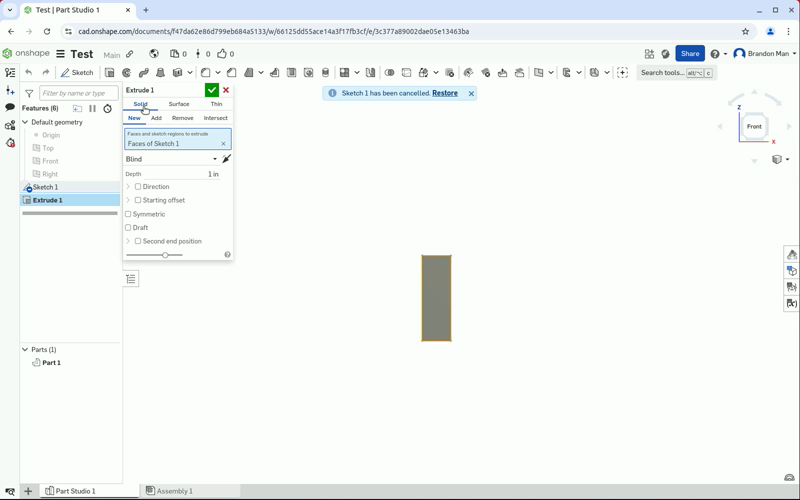
click(143, 106)
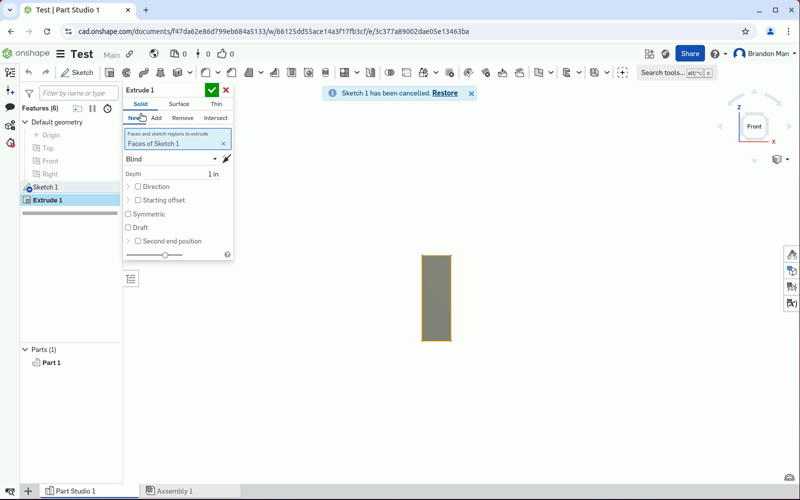
mouse_move(137, 120)
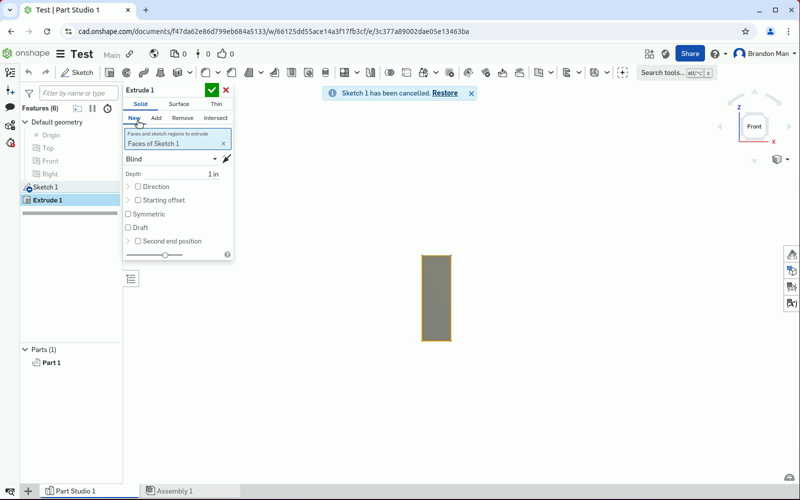
click(137, 120)
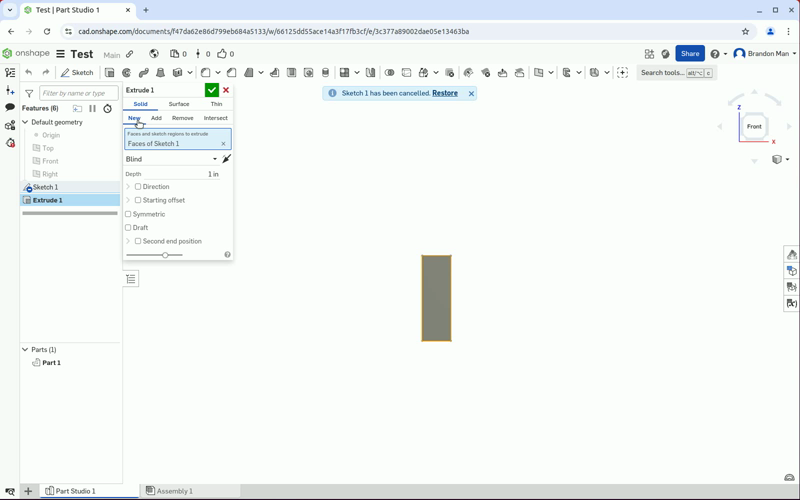
key(tab, 4)
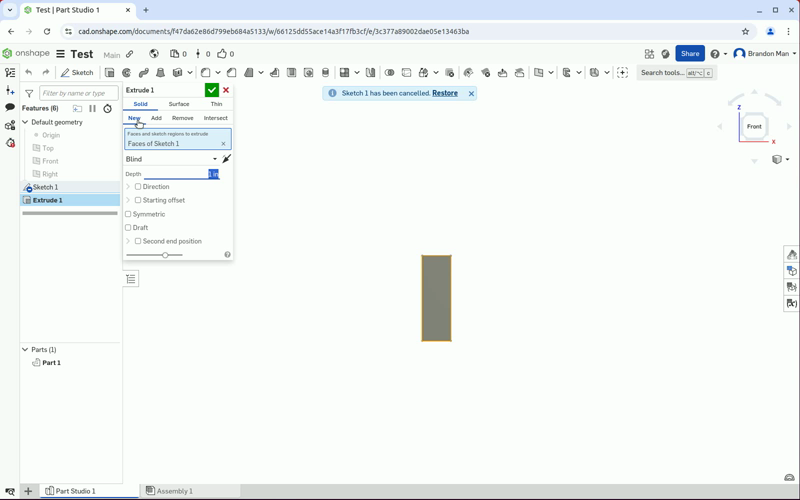
text(23.108)
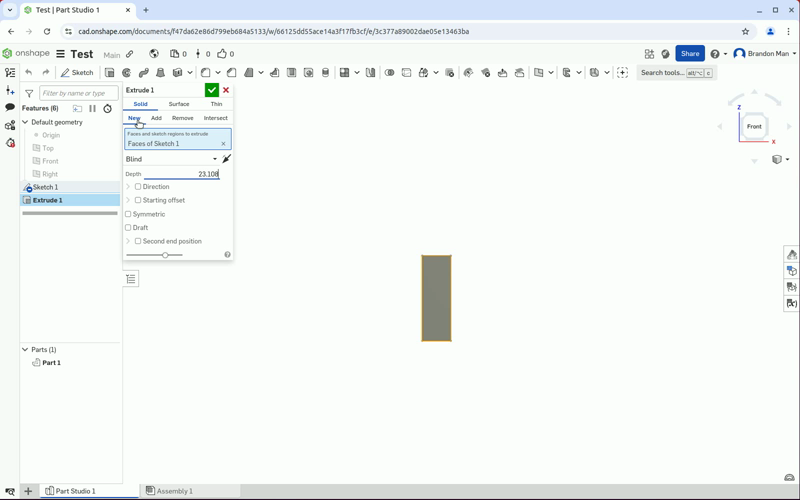
key(enter)
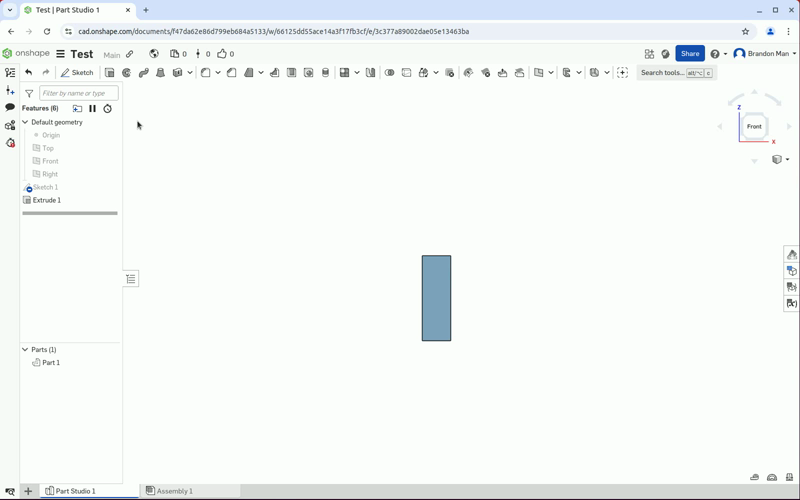
key(shift+h)
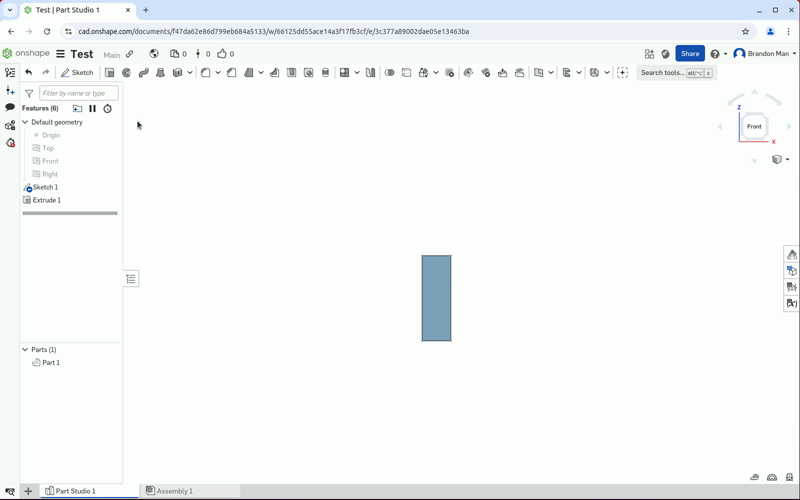
key(shift+h)
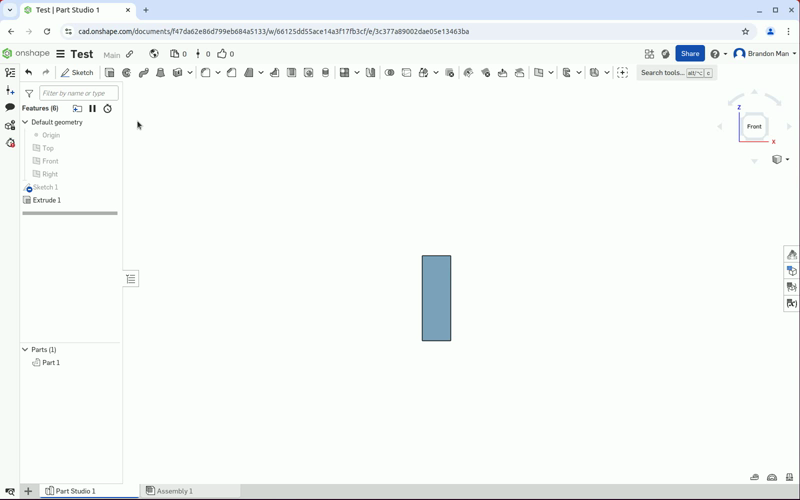
mouse_move(73, 189)
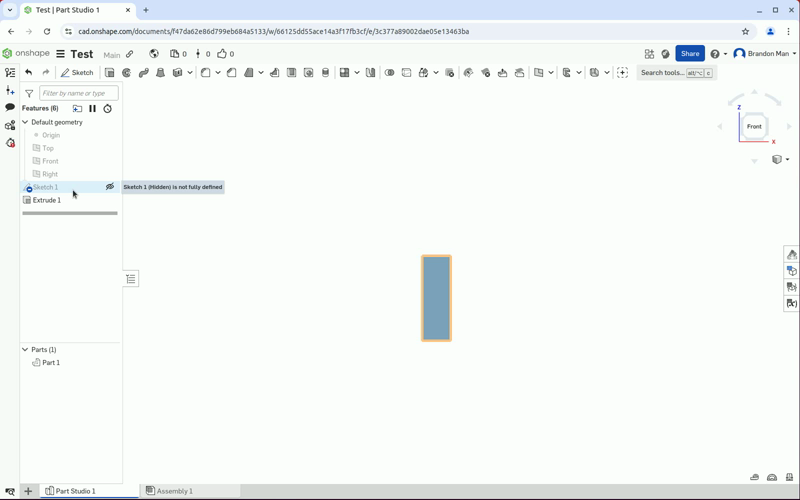
click(73, 189)
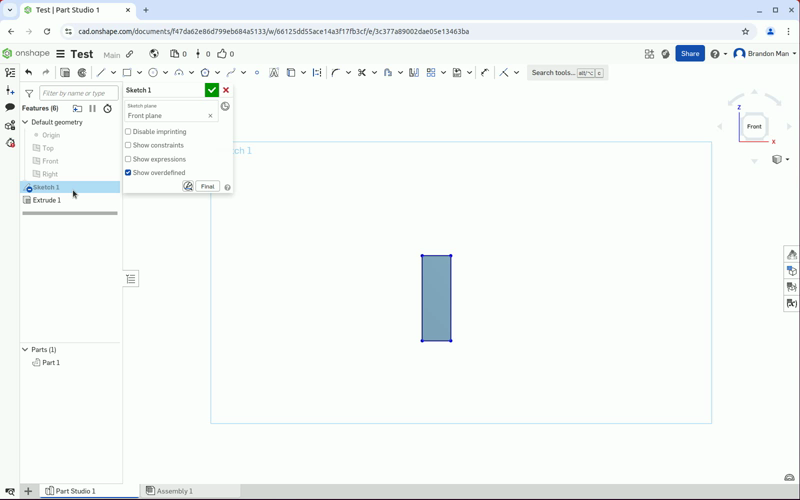
mouse_move(229, 92)
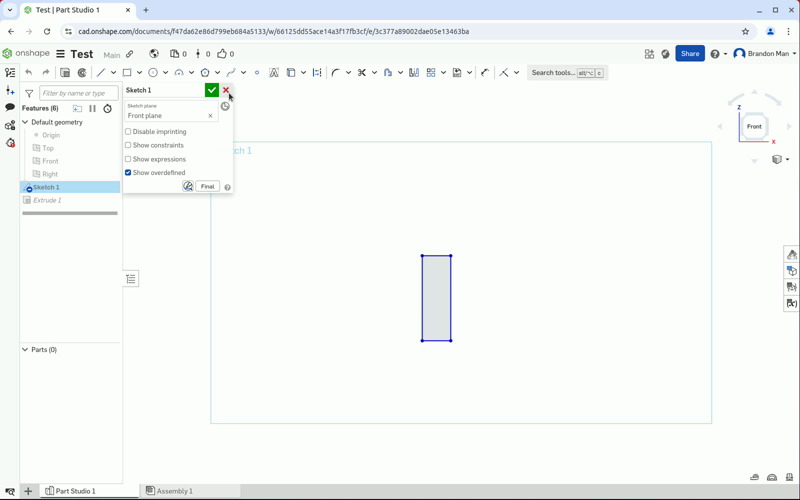
click(229, 92)
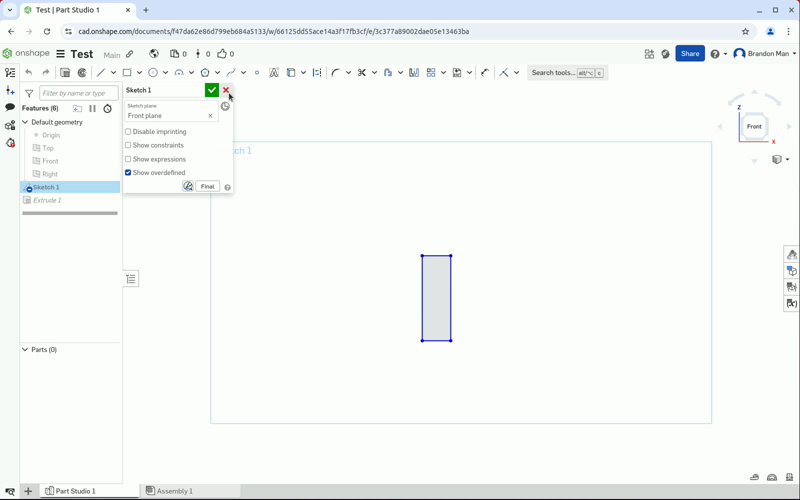
key(shift+s)
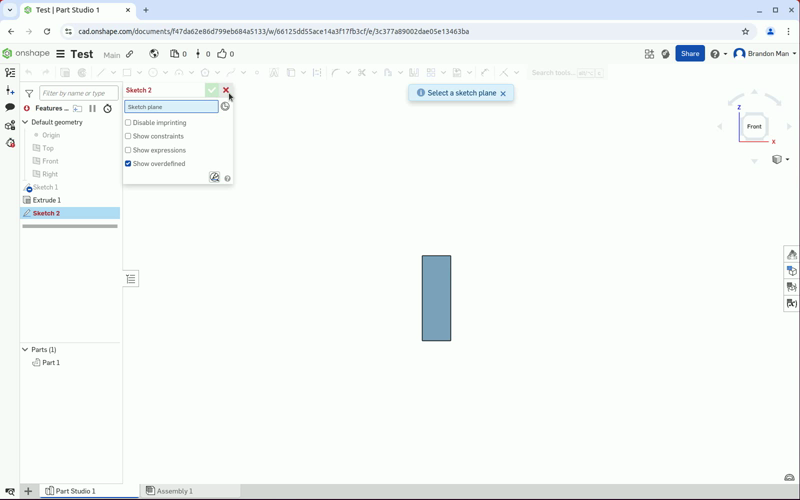
mouse_move(73, 163)
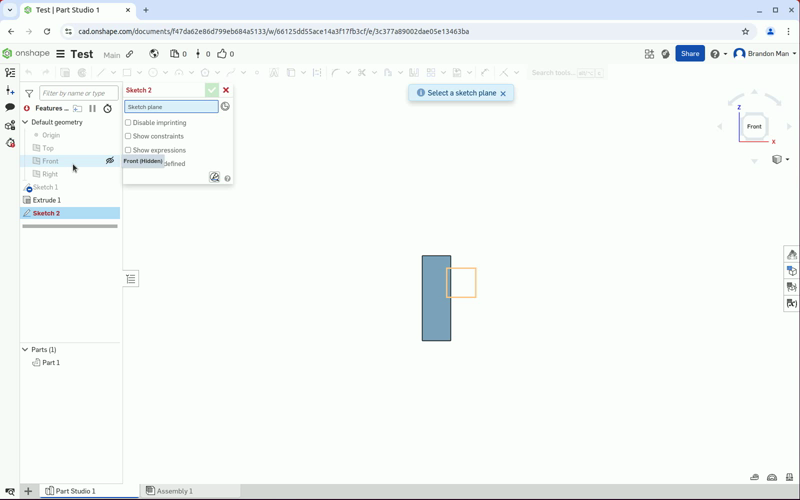
click(73, 163)
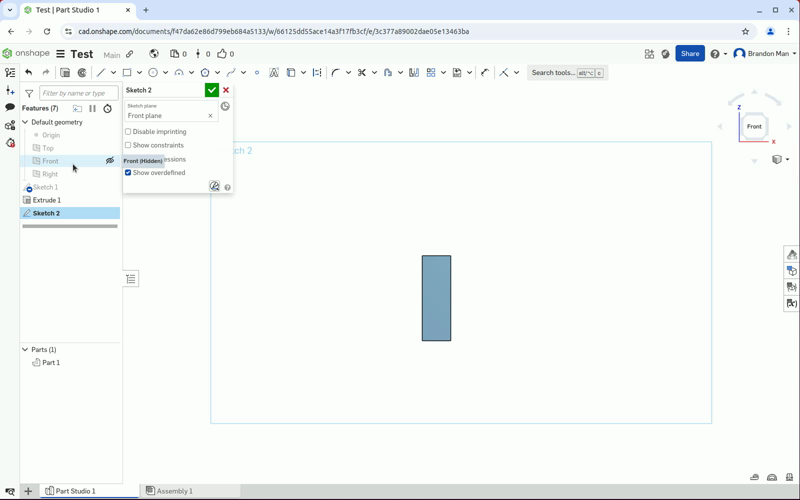
mouse_move(73, 352)
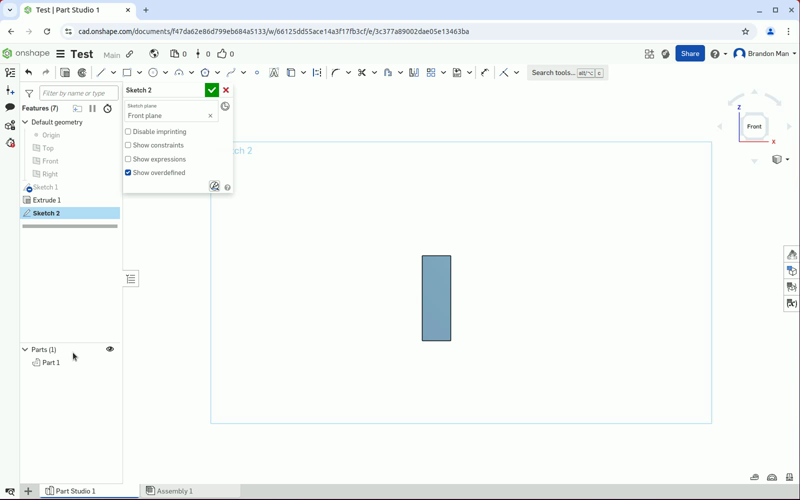
key(y)
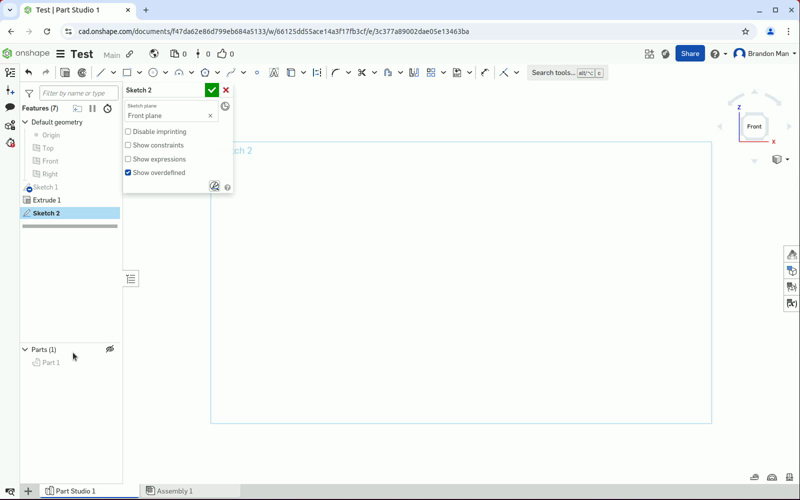
key(l)
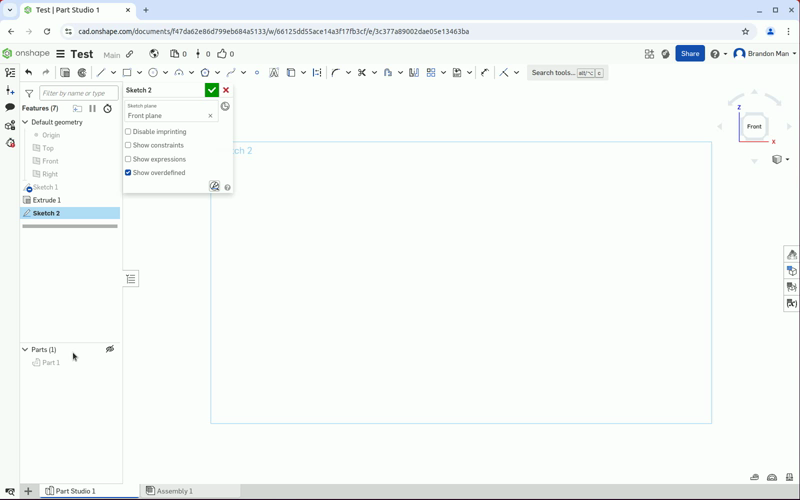
key_down(shift)
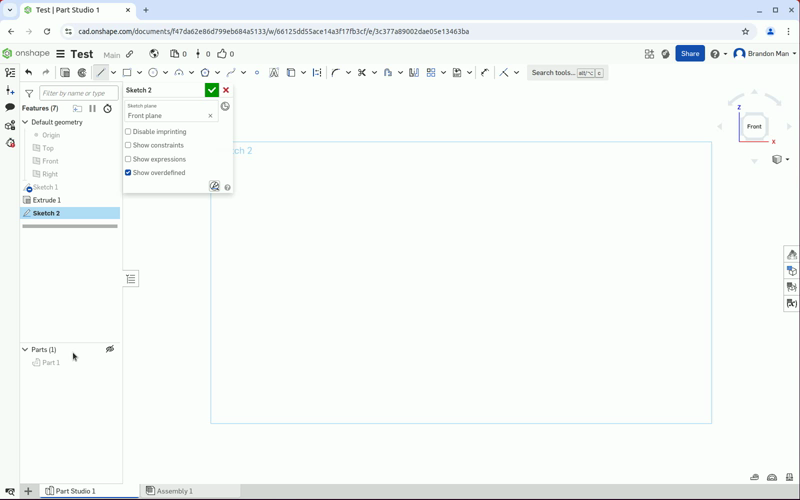
mouse_move(450, 340)
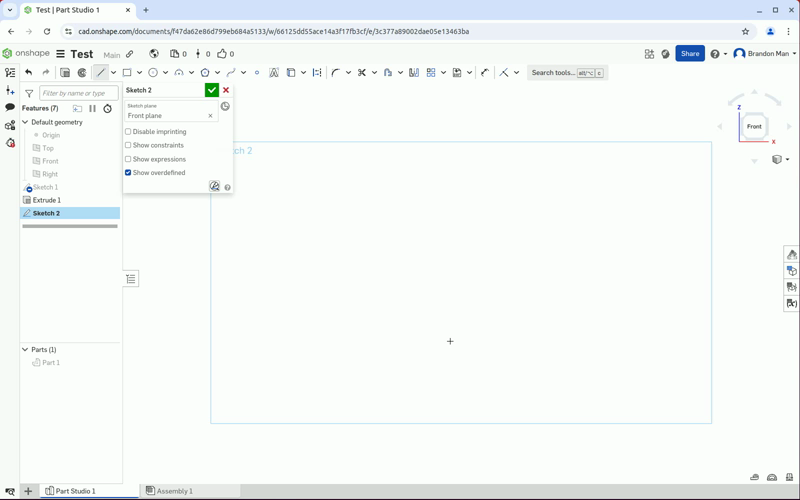
click(450, 340)
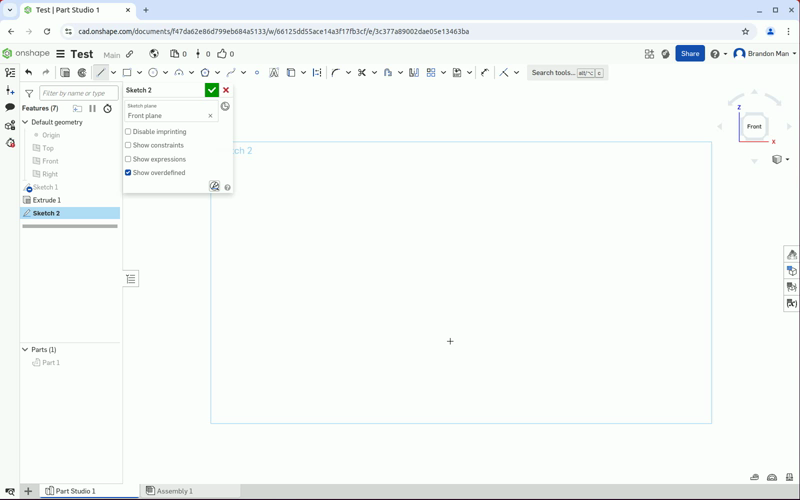
key_up(shift)
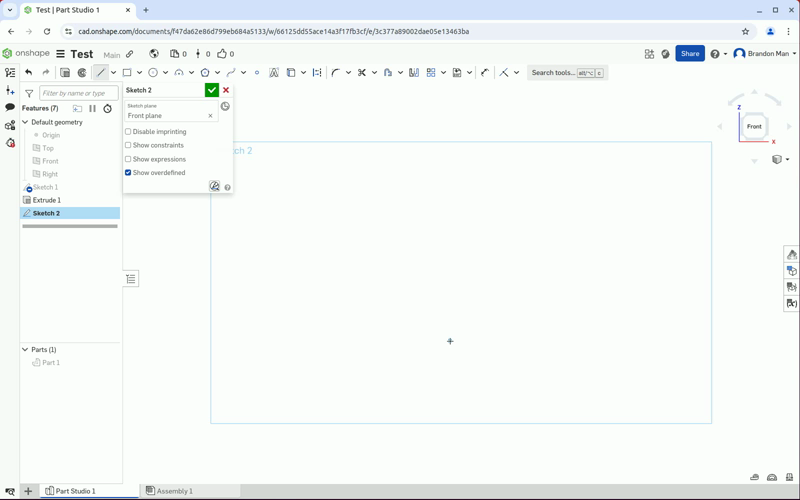
key_down(shift)
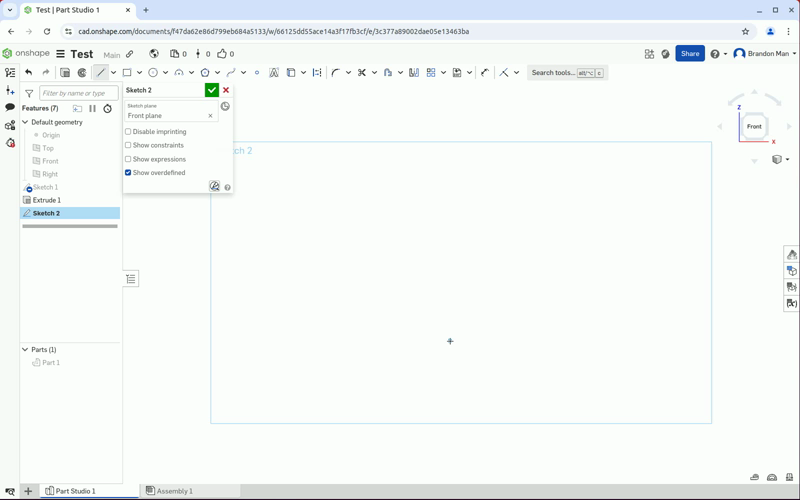
mouse_move(511, 340)
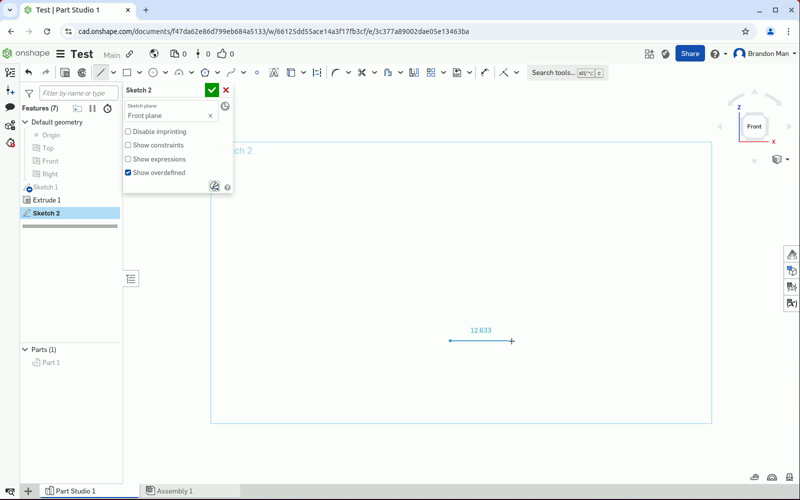
click(511, 340)
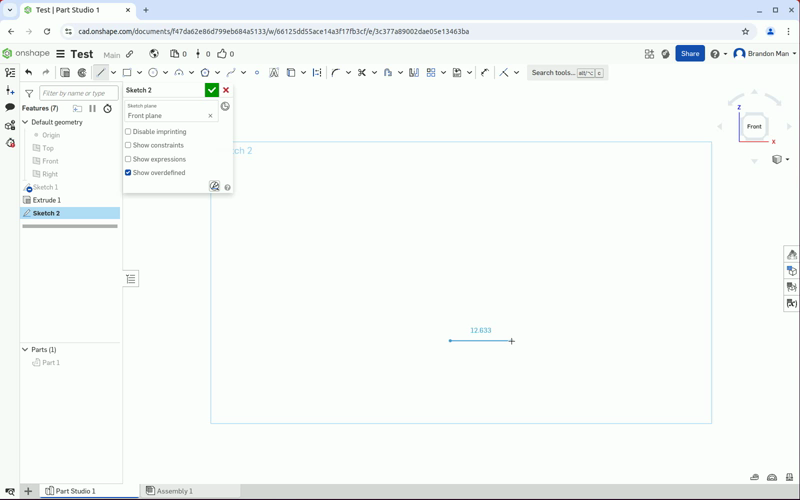
key_up(shift)
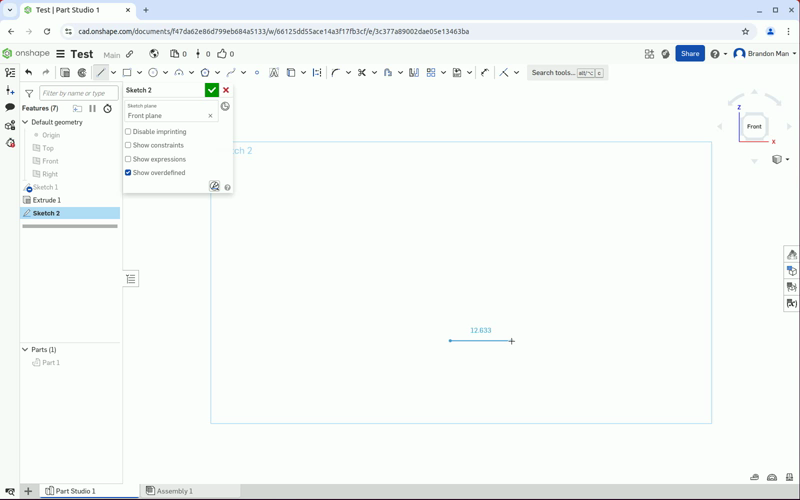
key_down(shift)
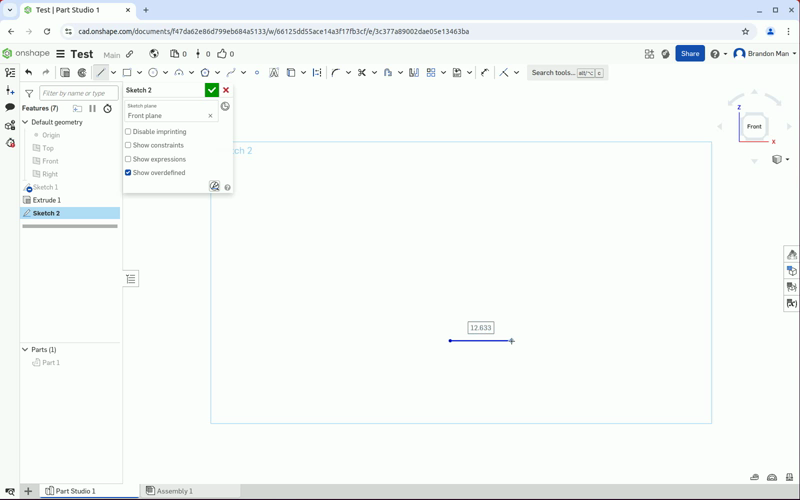
mouse_move(541, 340)
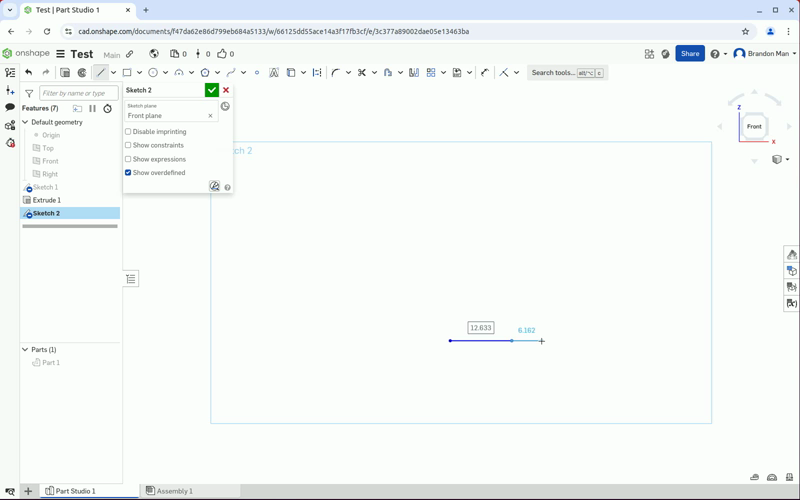
mouse_move(511, 304)
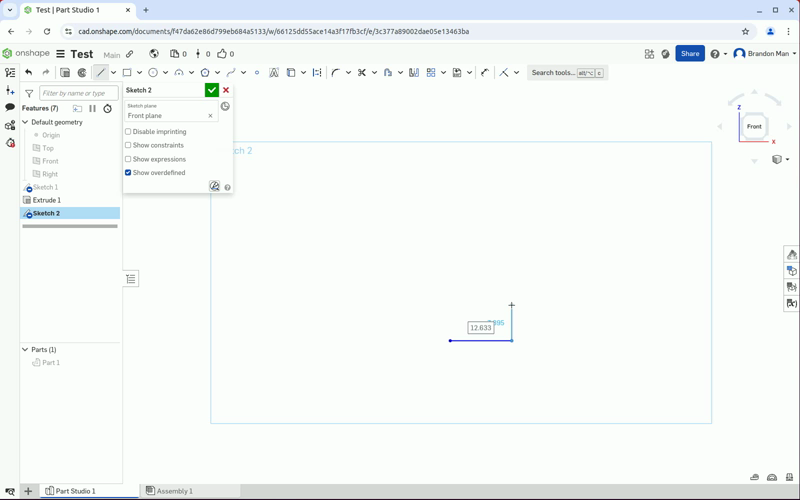
click(511, 304)
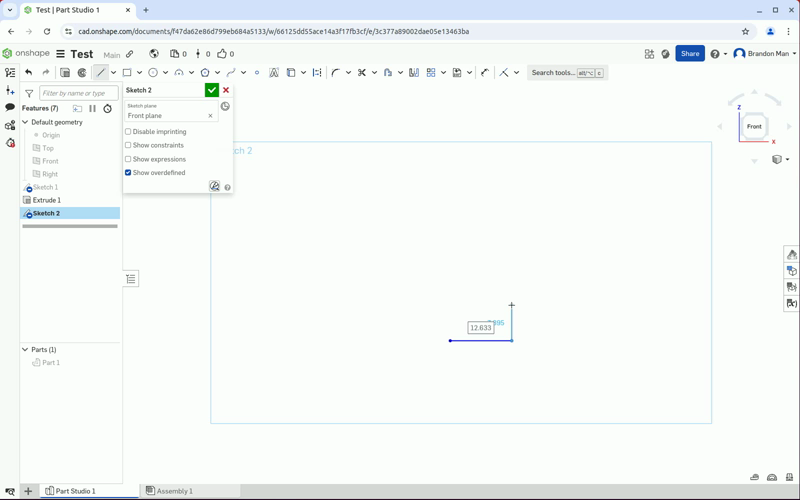
key_up(shift)
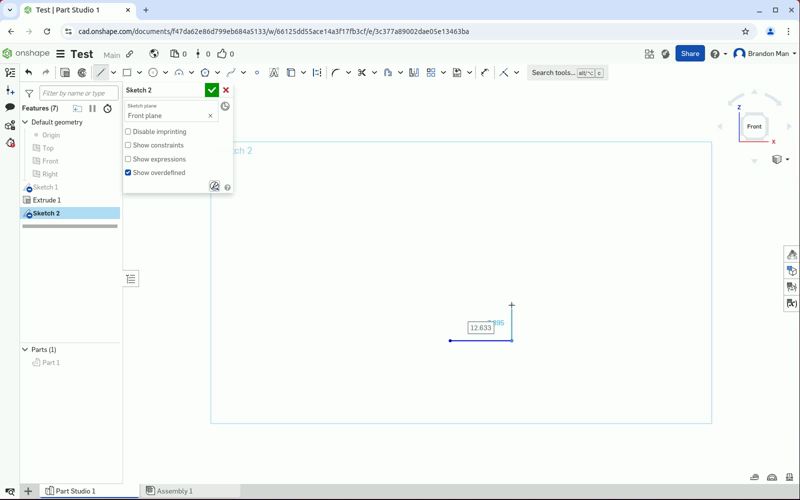
key_down(shift)
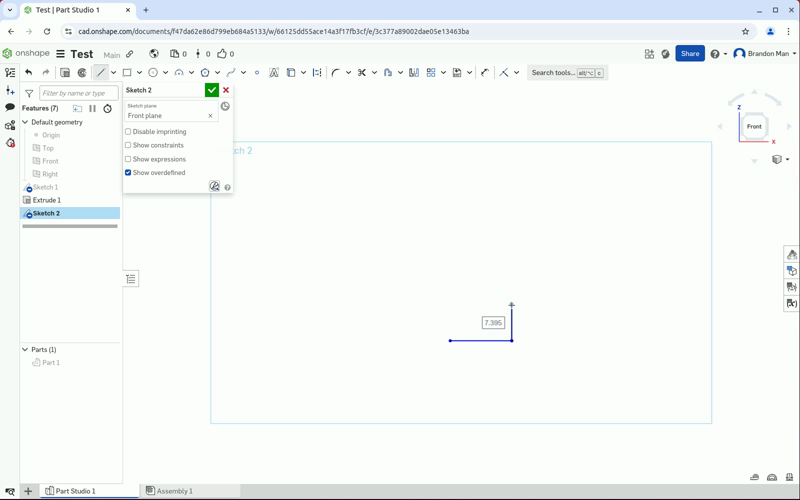
mouse_move(450, 255)
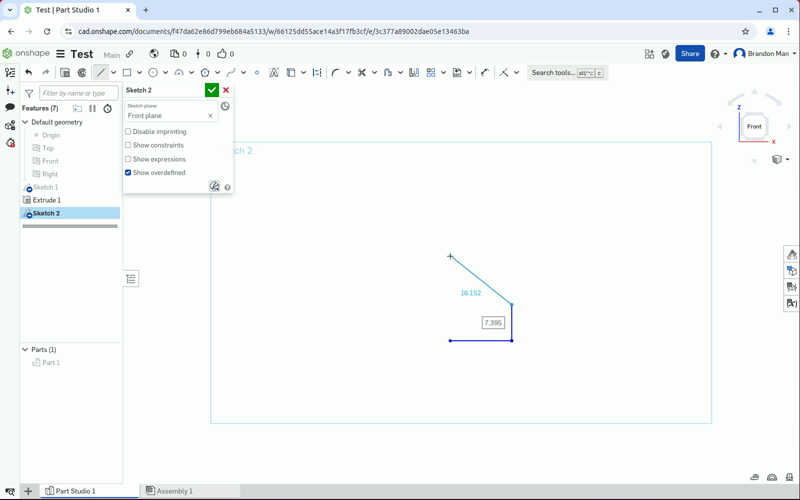
click(450, 255)
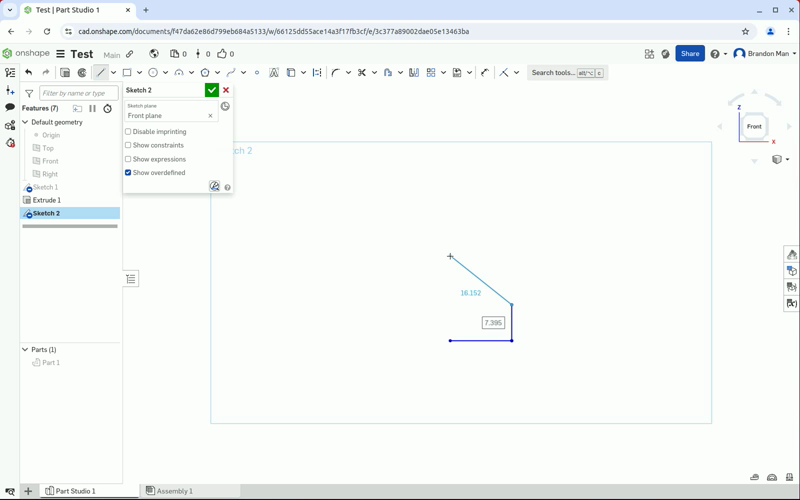
key_up(shift)
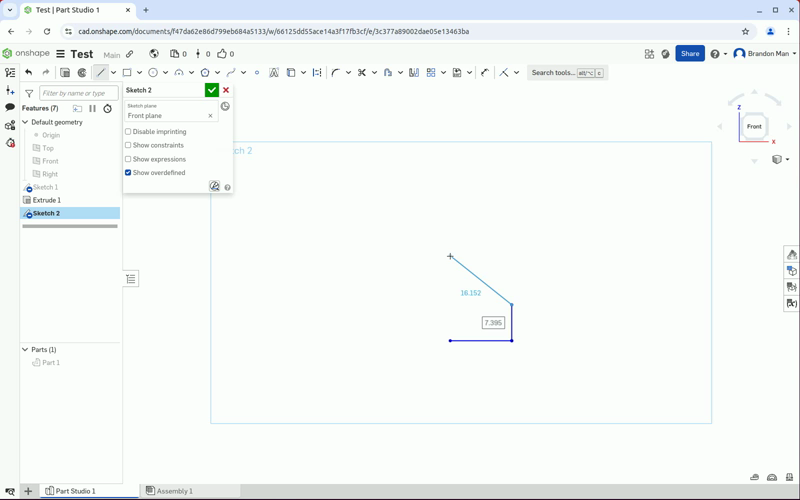
key_down(shift)
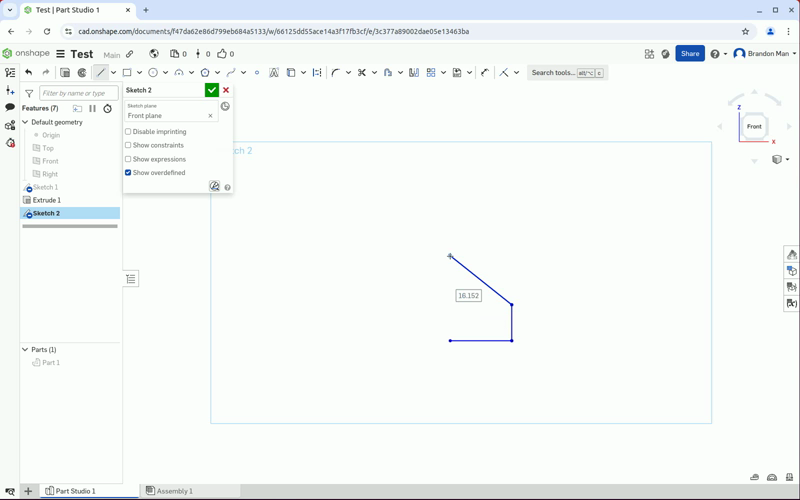
mouse_move(450, 340)
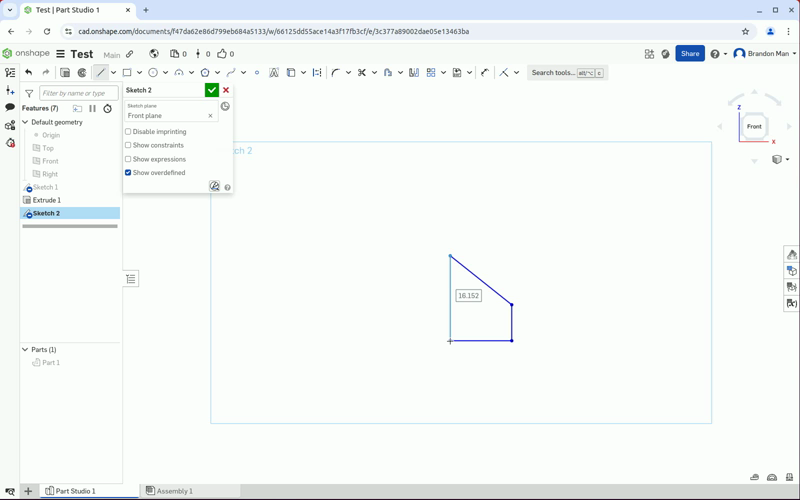
key_up(shift)
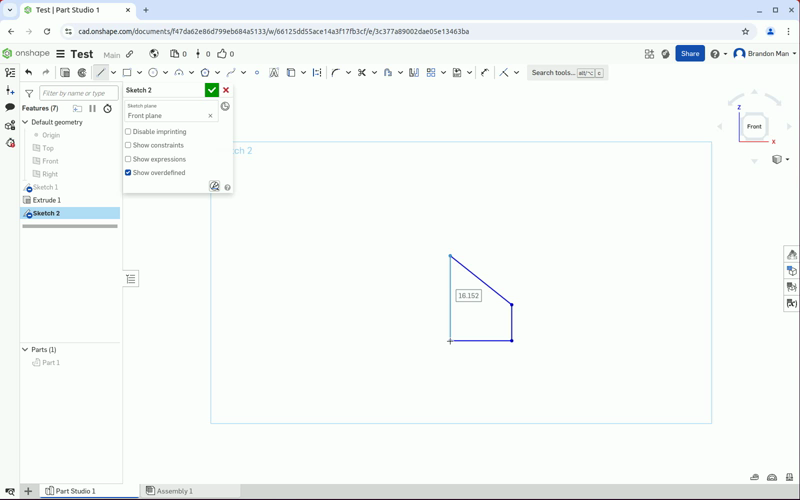
click(450, 340)
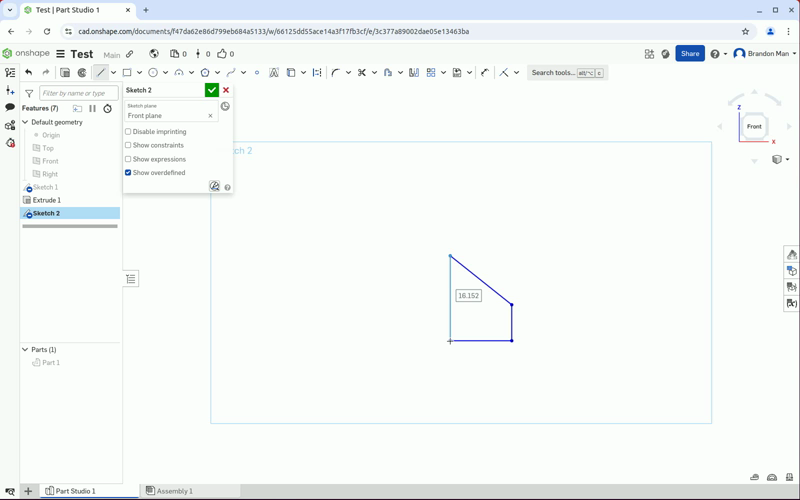
key(esc)
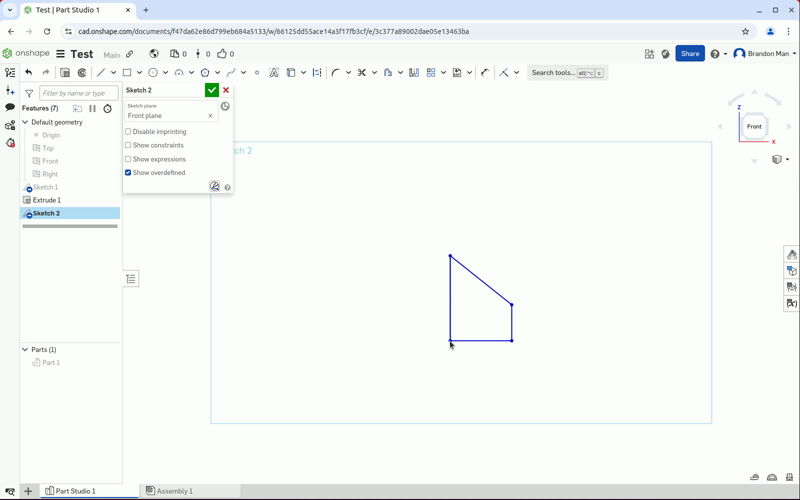
mouse_move(484, 293)
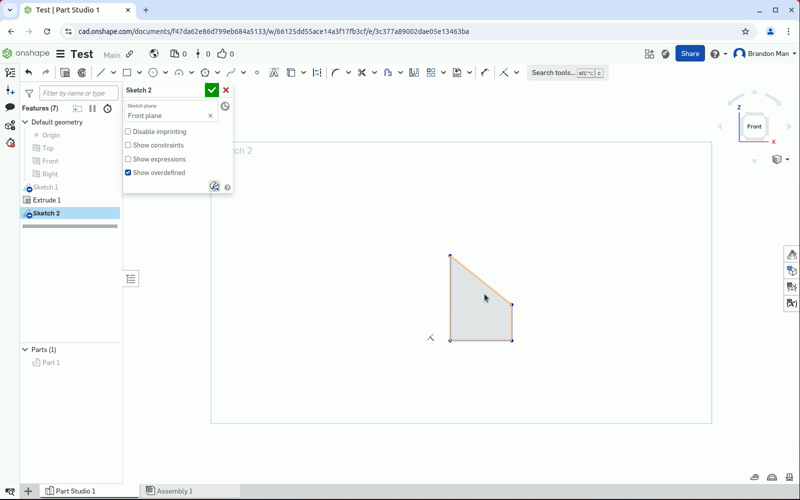
click(484, 293)
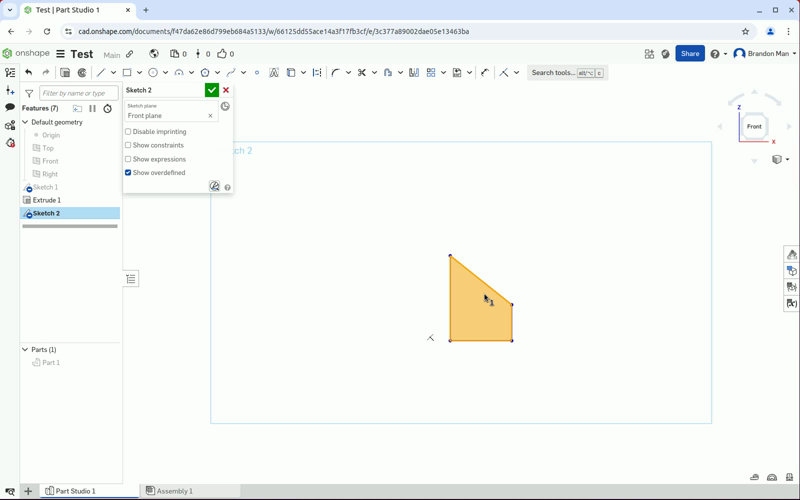
mouse_move(73, 352)
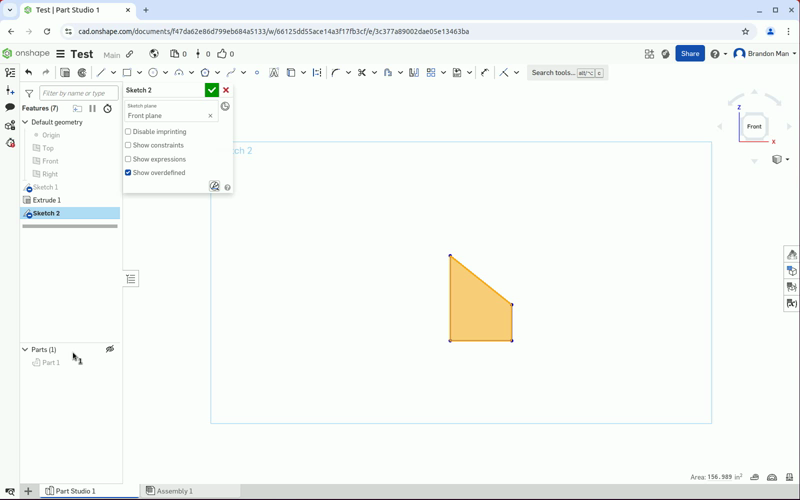
key(shift+y)
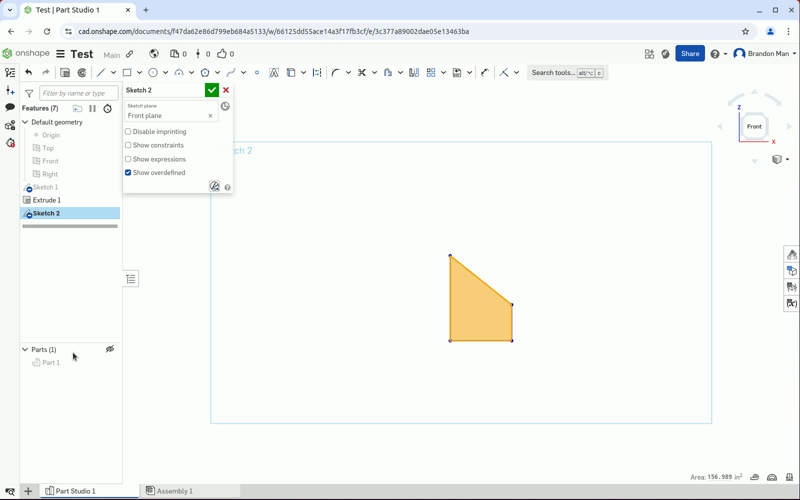
key(shift+e)
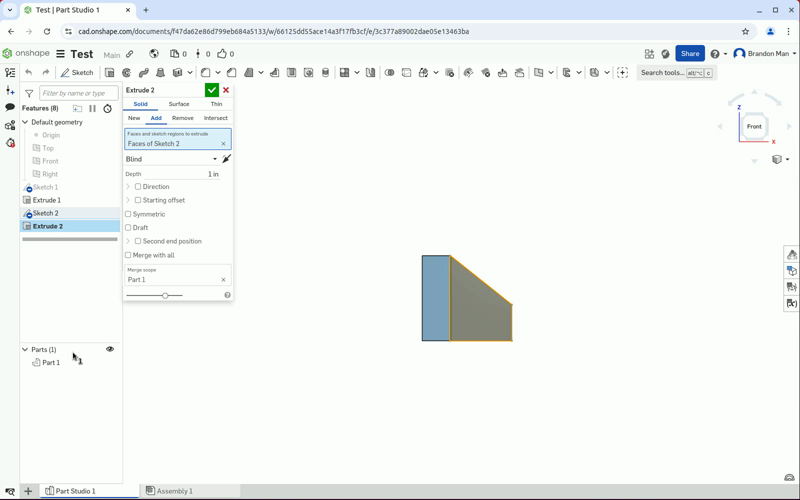
mouse_move(143, 106)
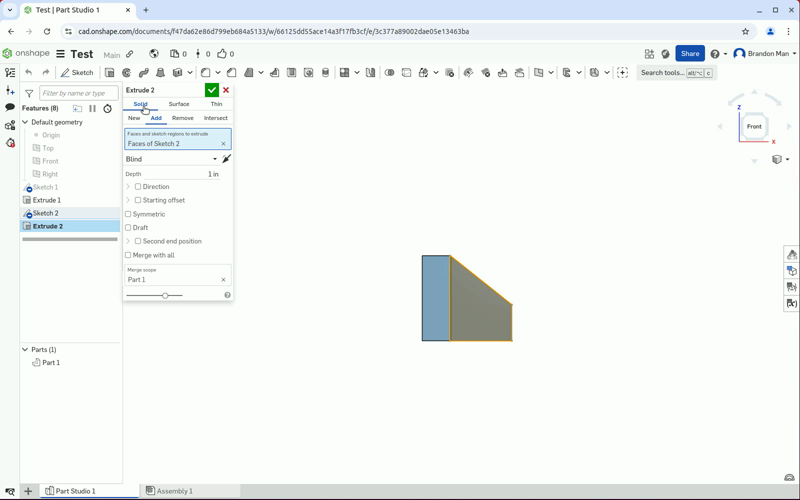
click(143, 106)
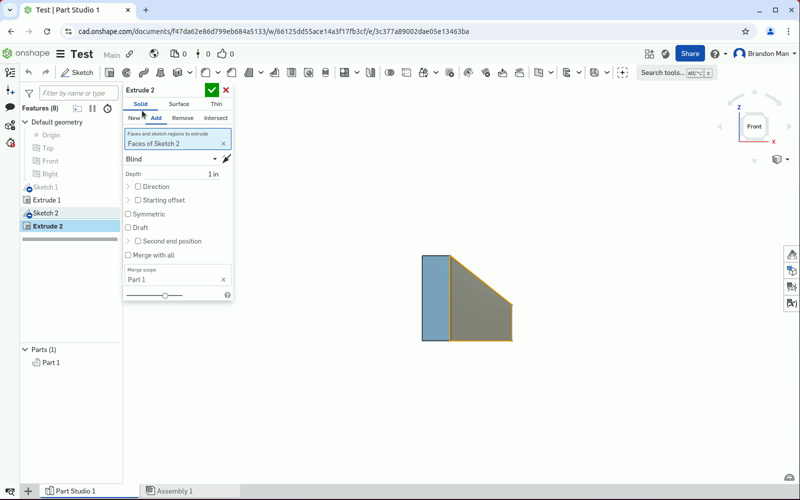
mouse_move(137, 120)
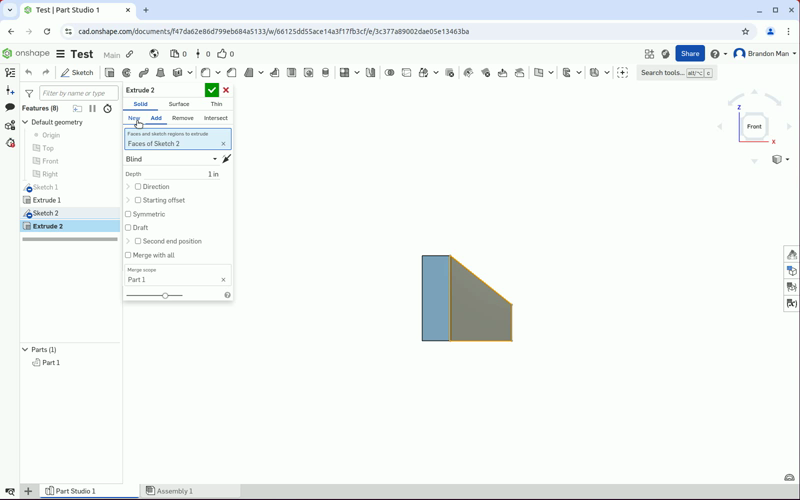
click(137, 120)
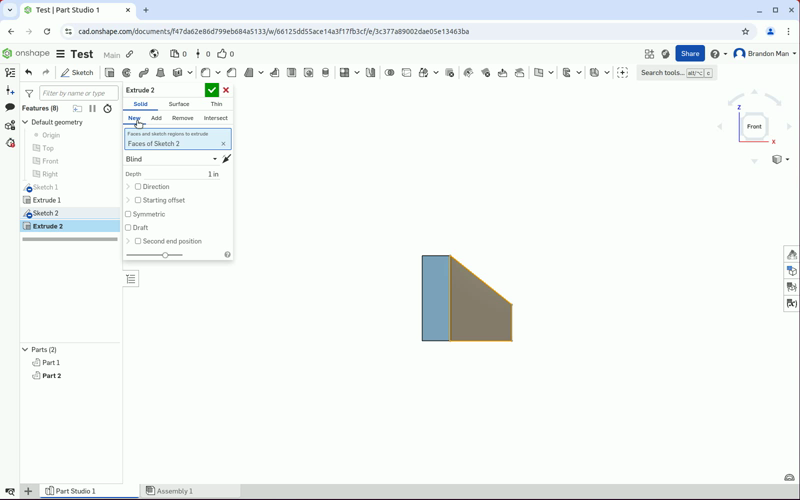
key(tab, 4)
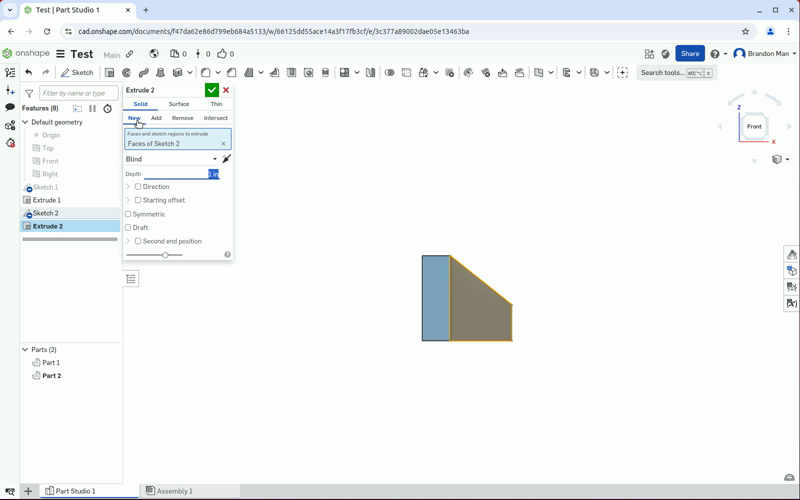
text(23.108)
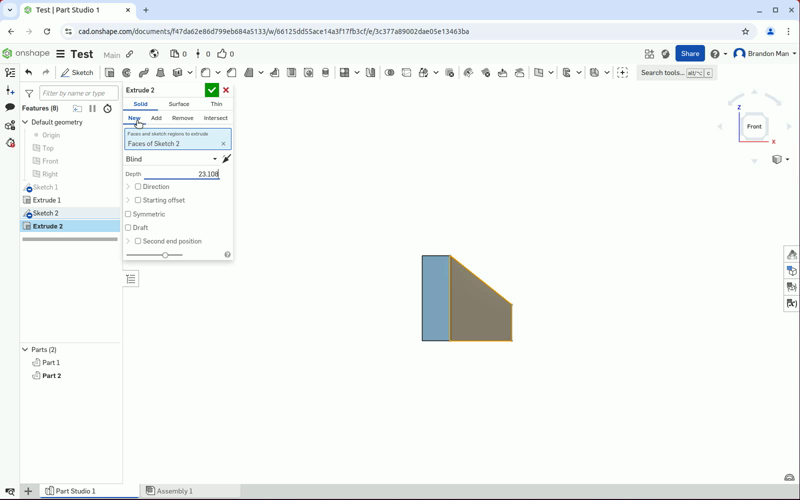
key(enter)
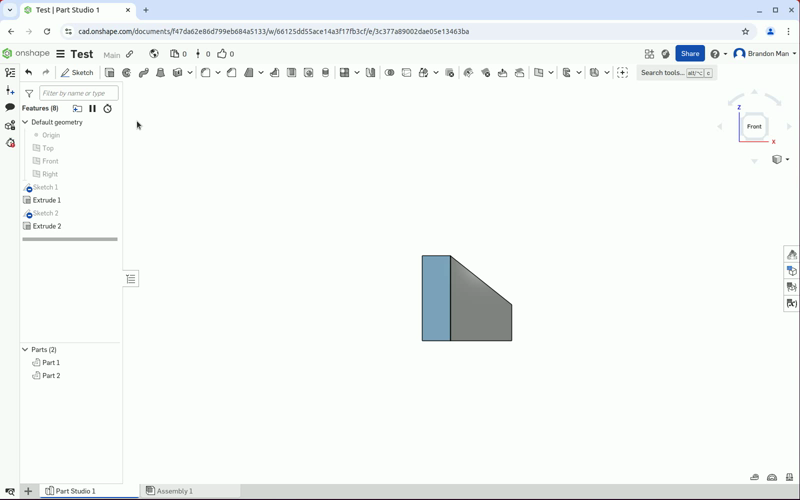
key(shift+h)
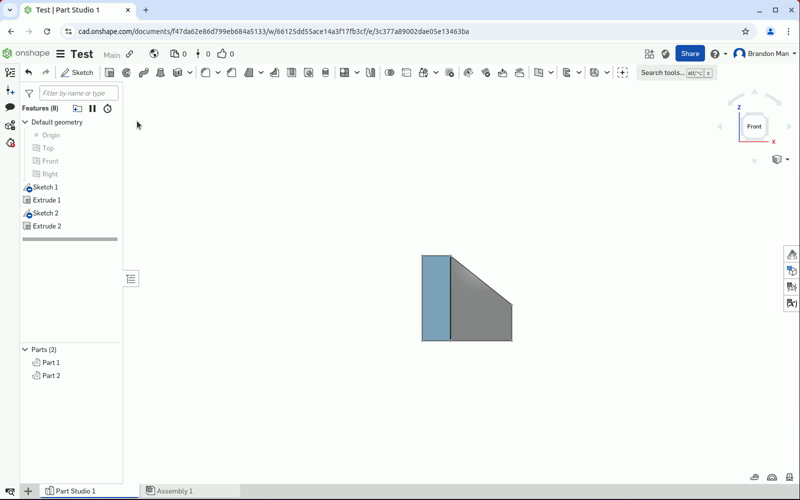
key(shift+h)
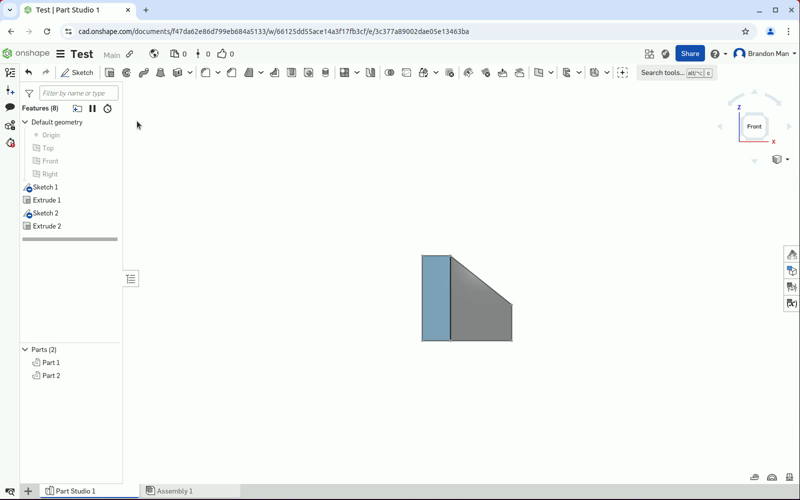
key(shift+7)
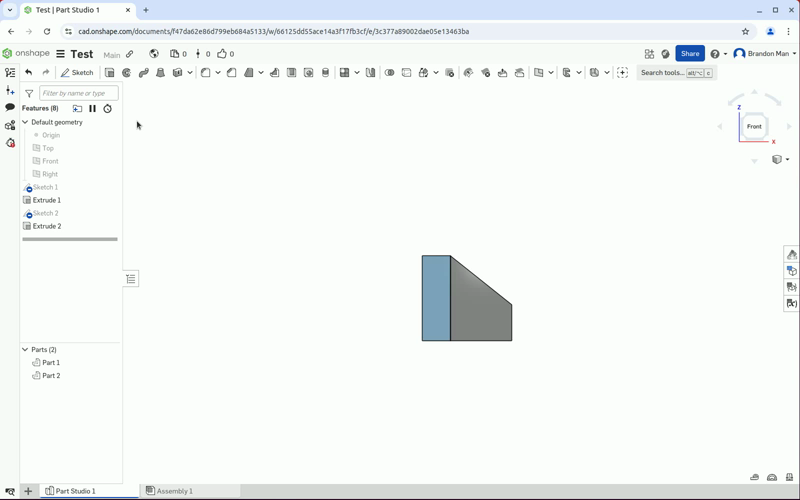
key(left, 2)
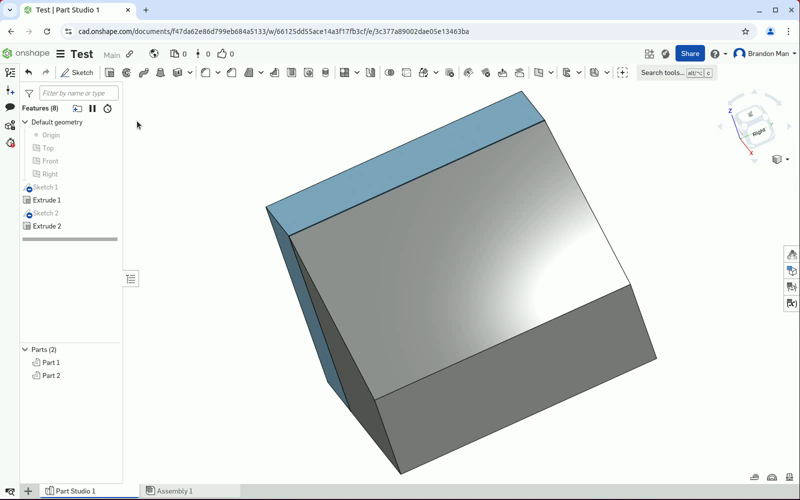
key(down, 2)
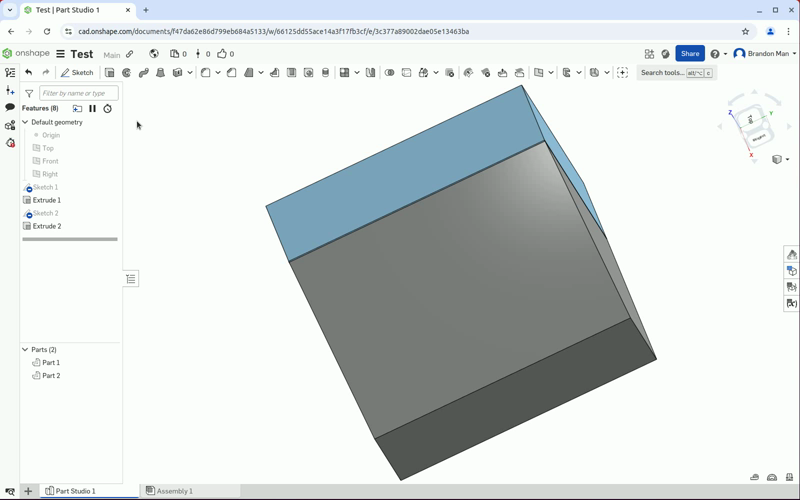
key(up, 2)
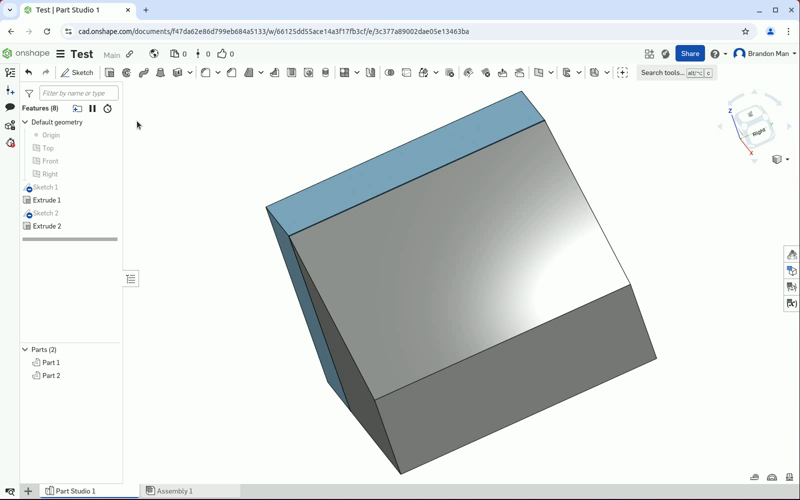
key(right, 2)
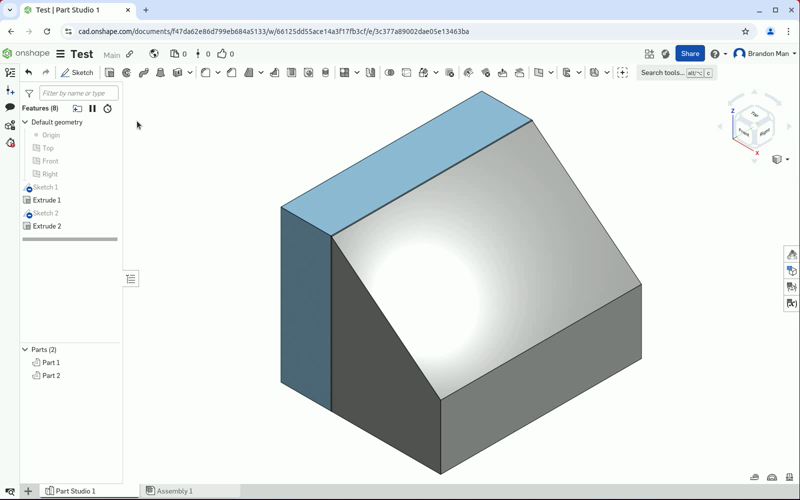
mouse_move(73, 189)
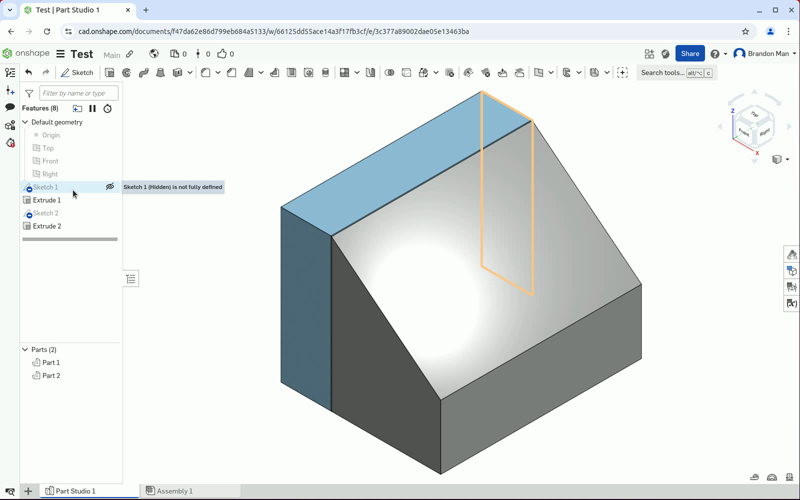
click(73, 189)